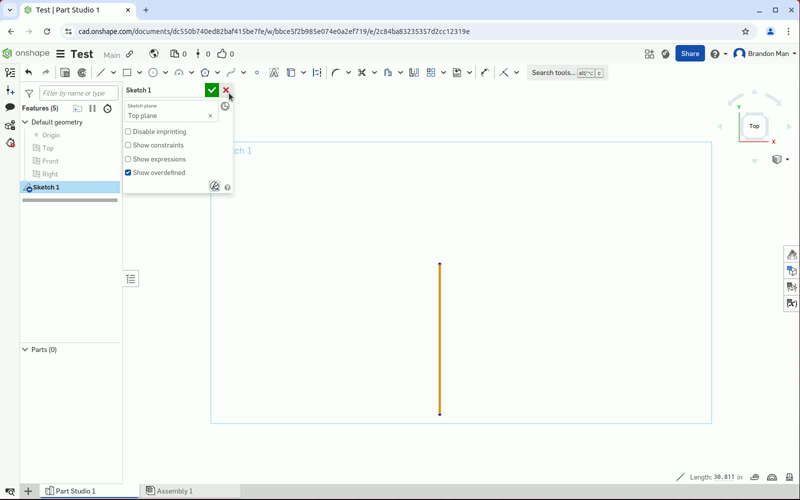
key(shift+h)
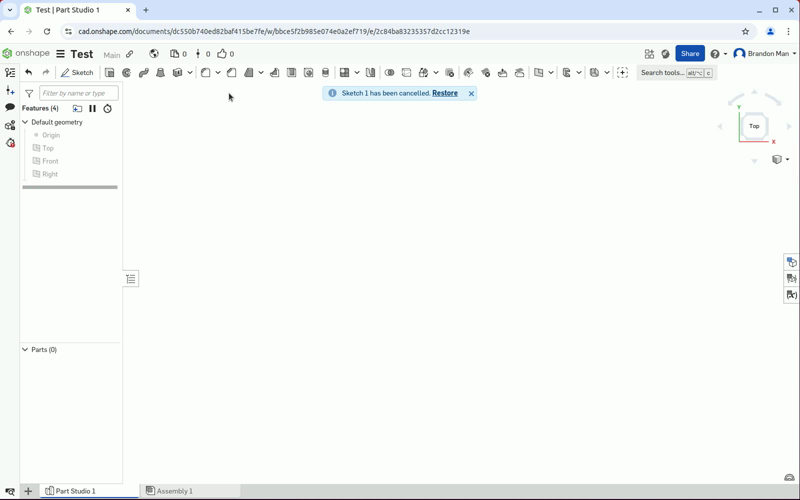
mouse_move(73, 352)
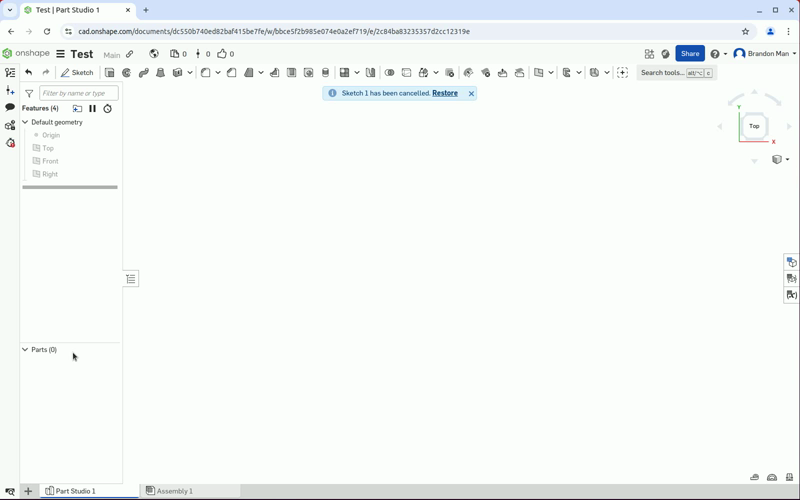
key(y)
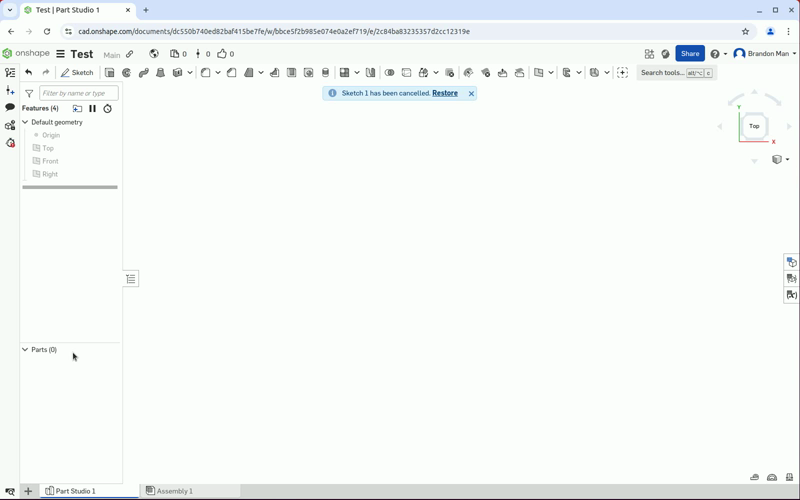
key(shift+p)
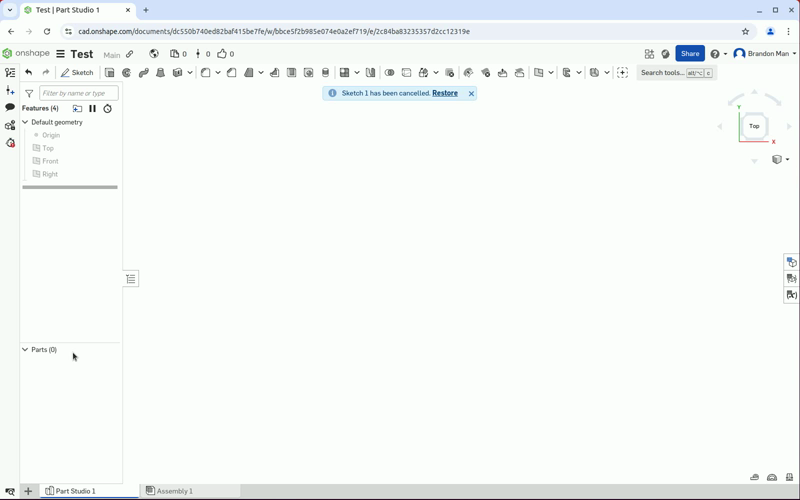
key(space)
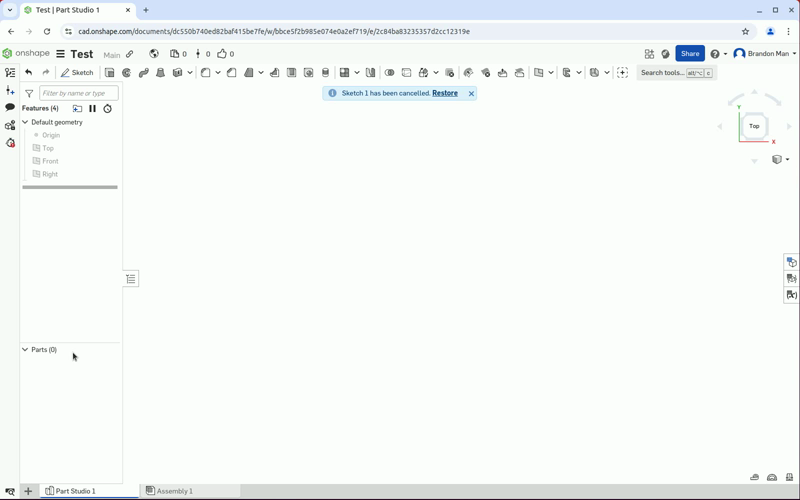
key_down(shift)
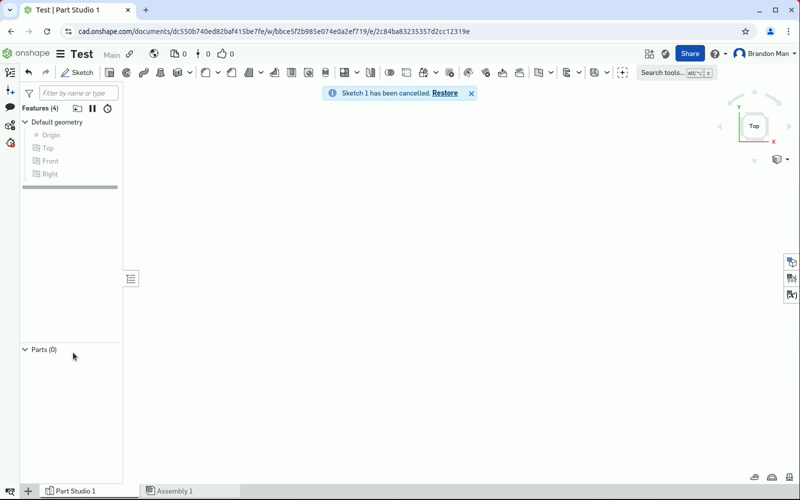
key(up)
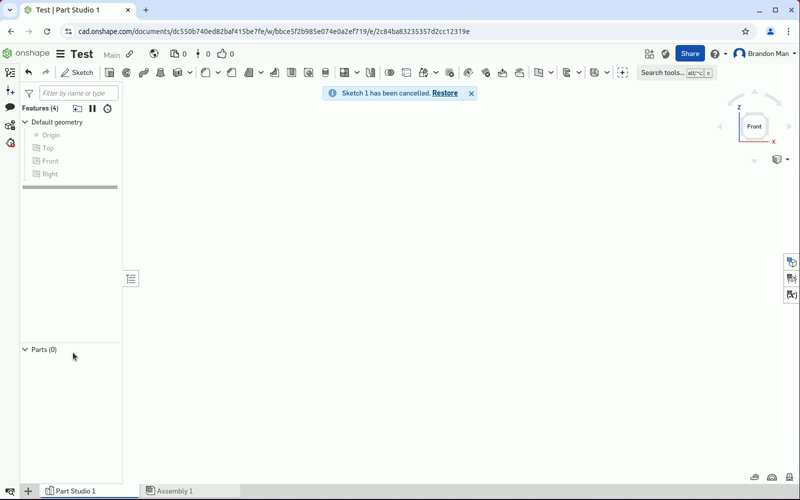
key_up(shift)
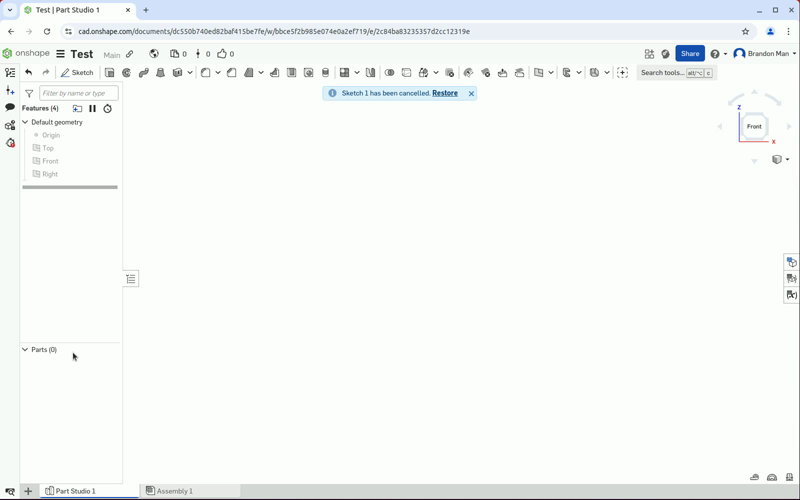
key(space)
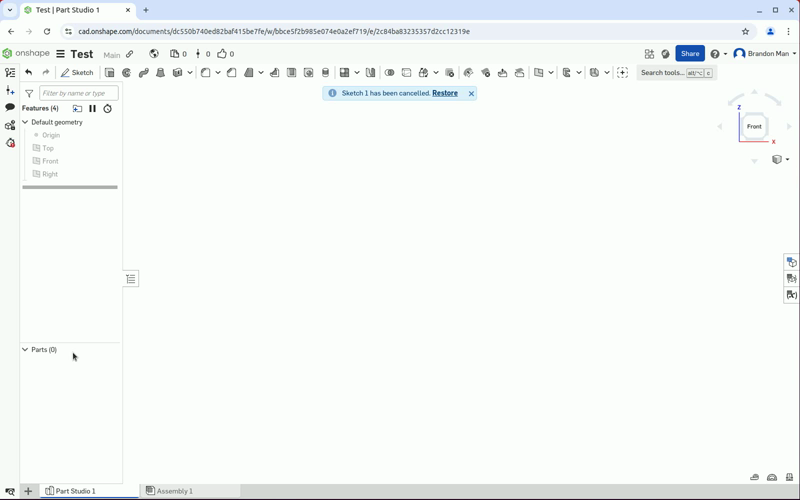
key_down(shift)
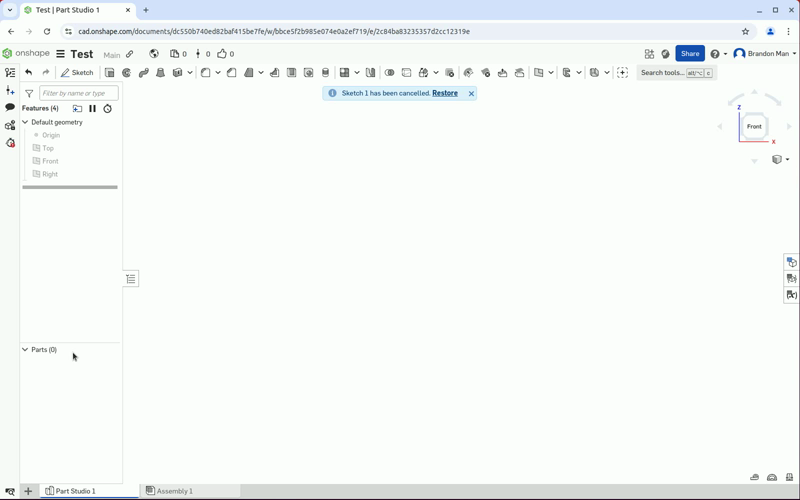
key(left)
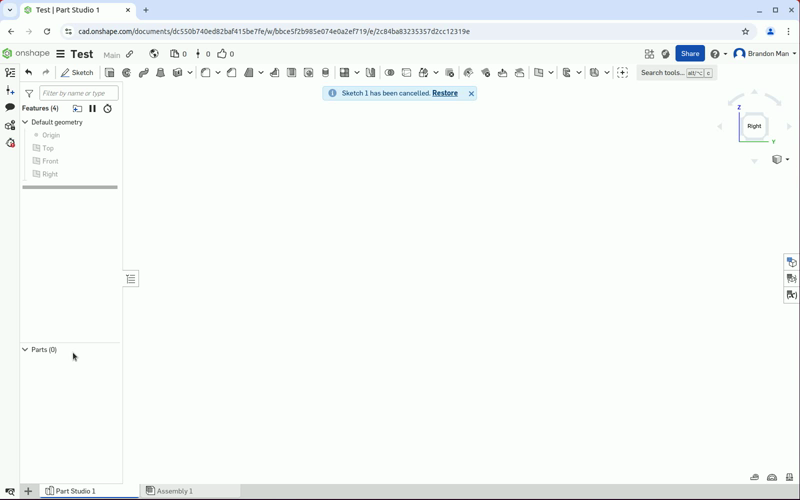
key_up(shift)
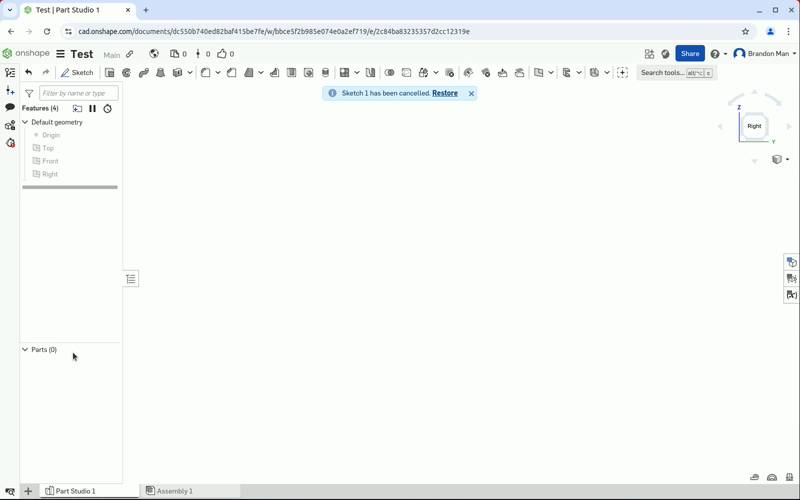
mouse_move(73, 352)
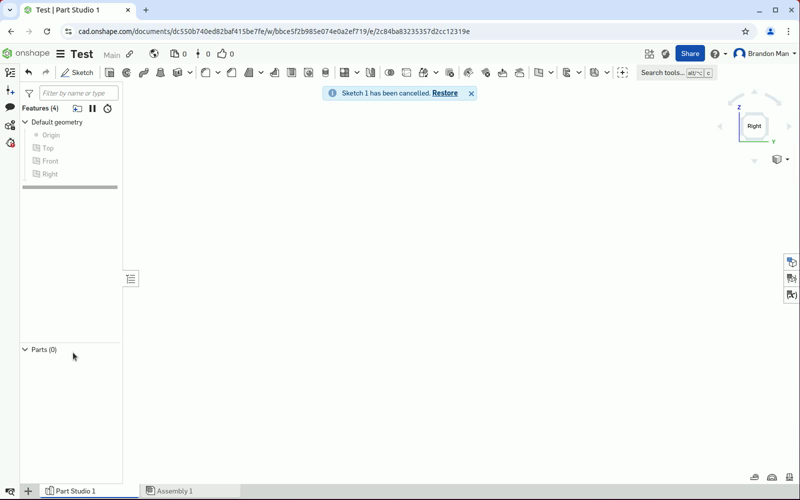
key(shift+y)
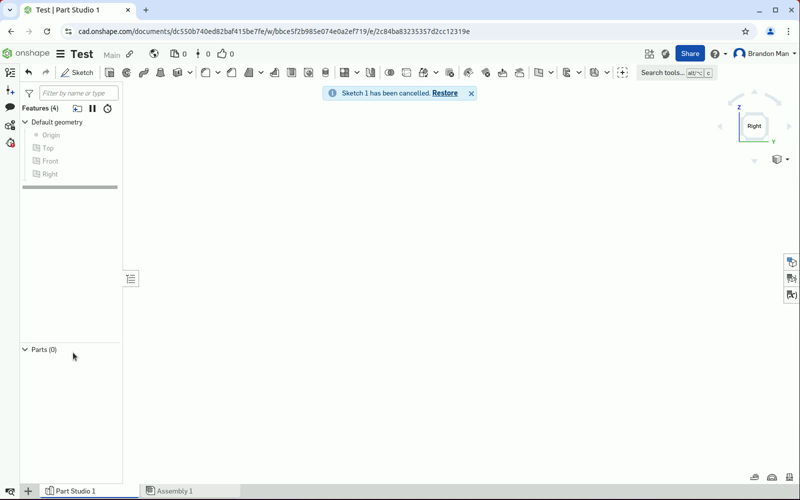
key(shift+s)
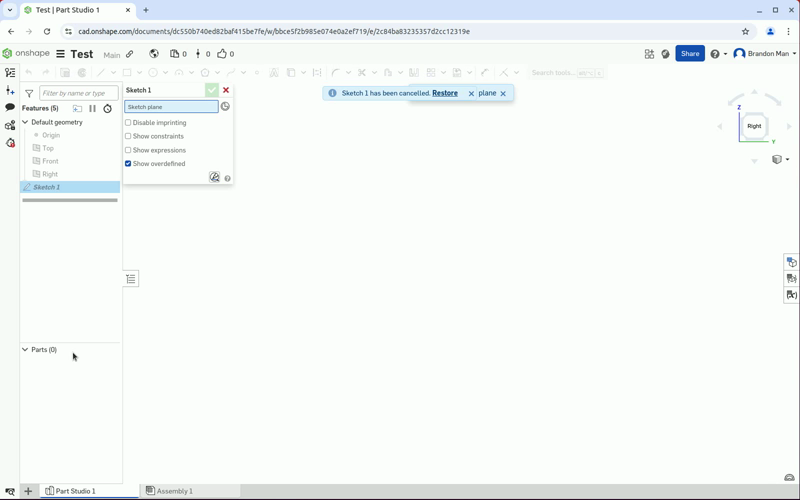
mouse_move(73, 176)
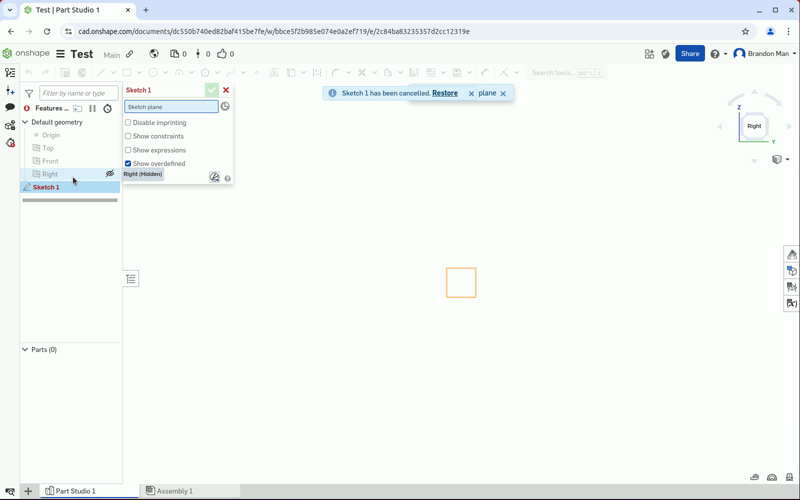
click(73, 176)
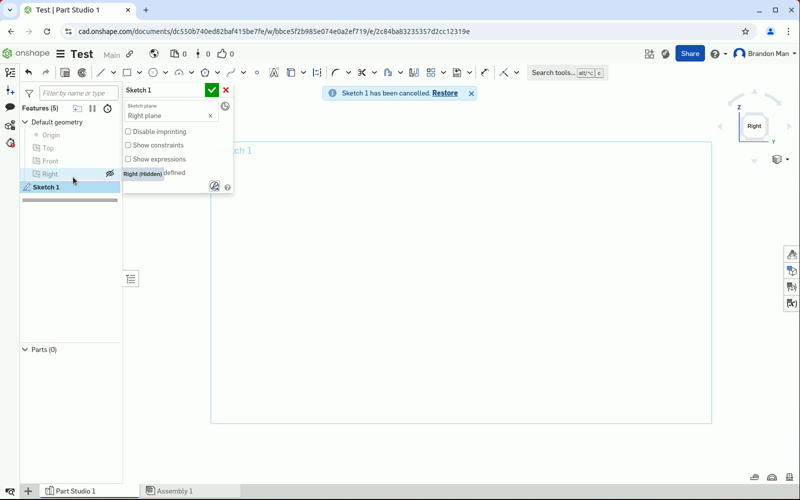
mouse_move(73, 352)
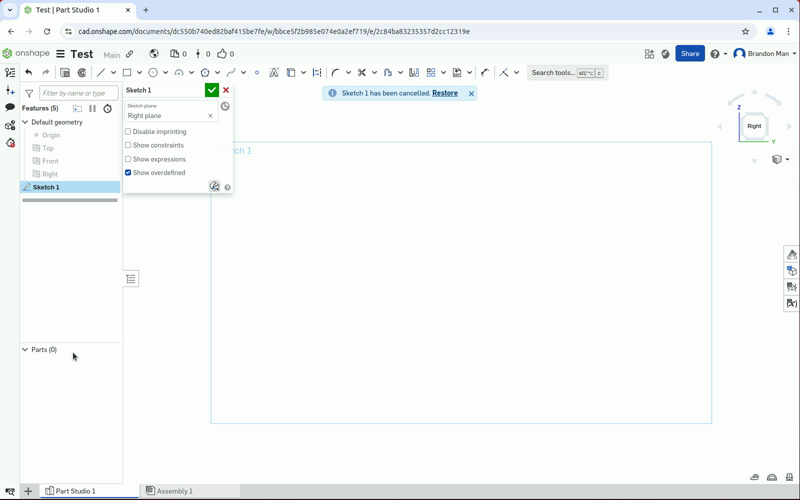
key(y)
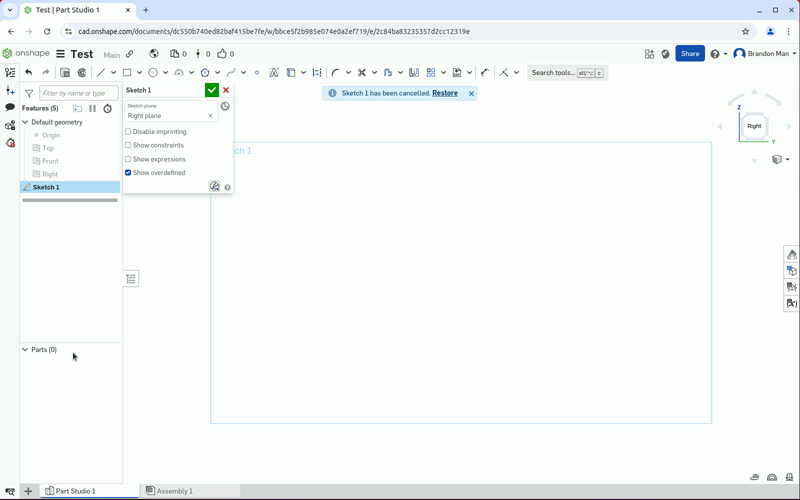
key(c)
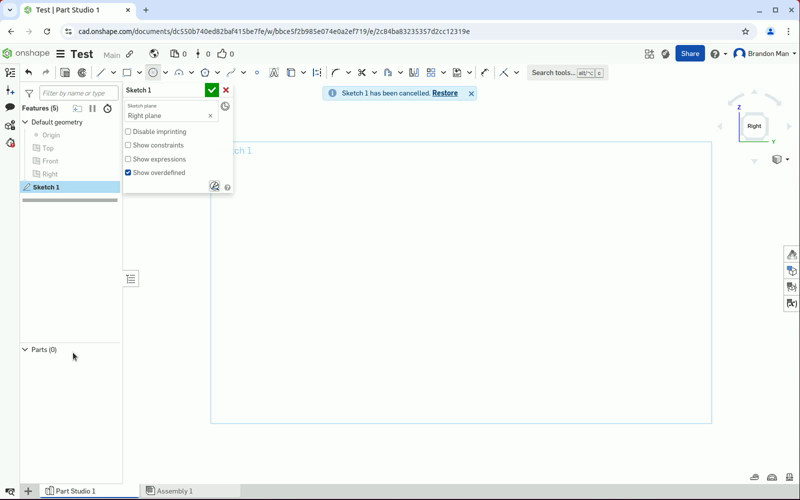
key_down(shift)
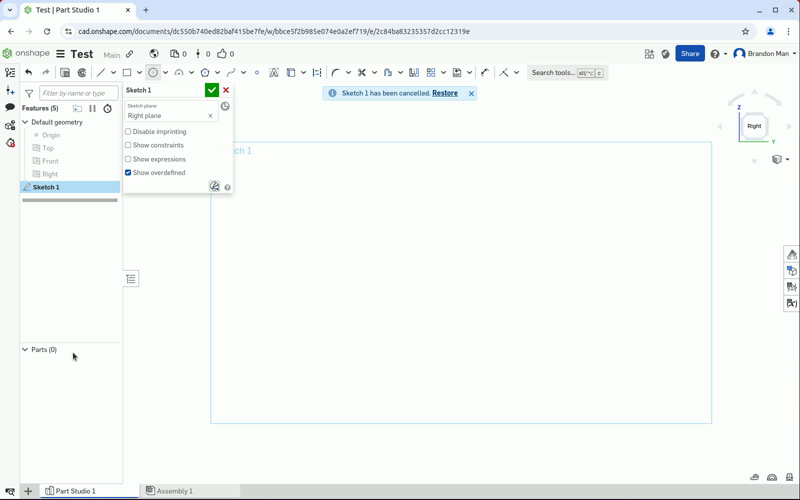
mouse_move(460, 282)
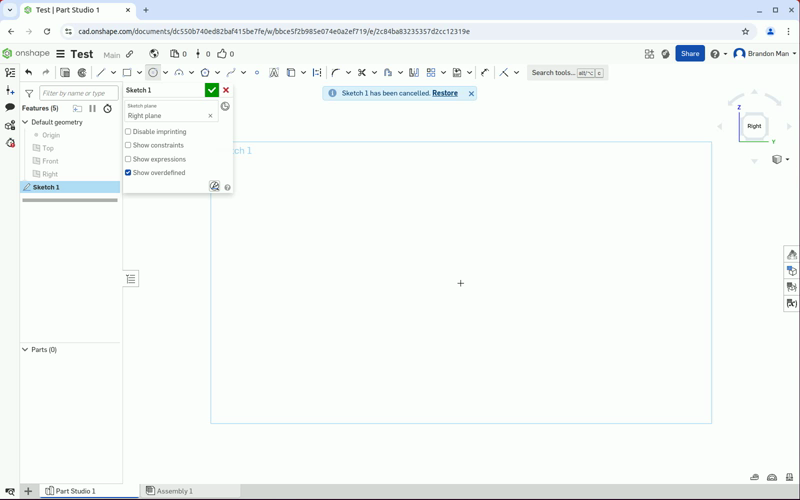
click(460, 282)
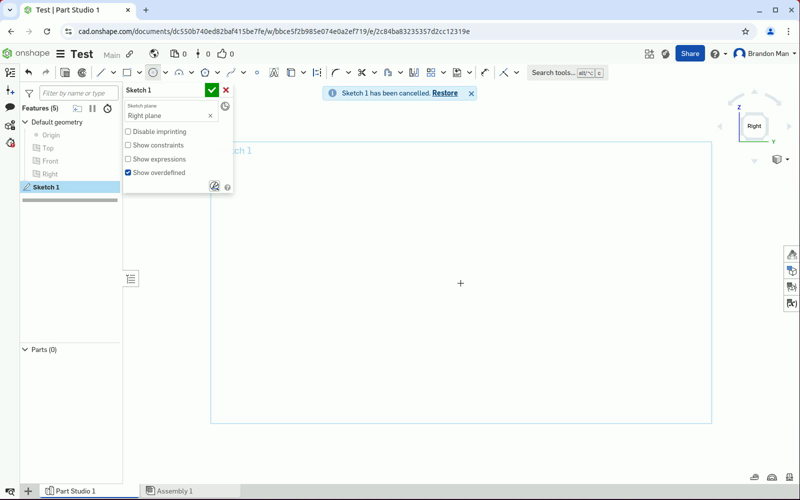
key_up(shift)
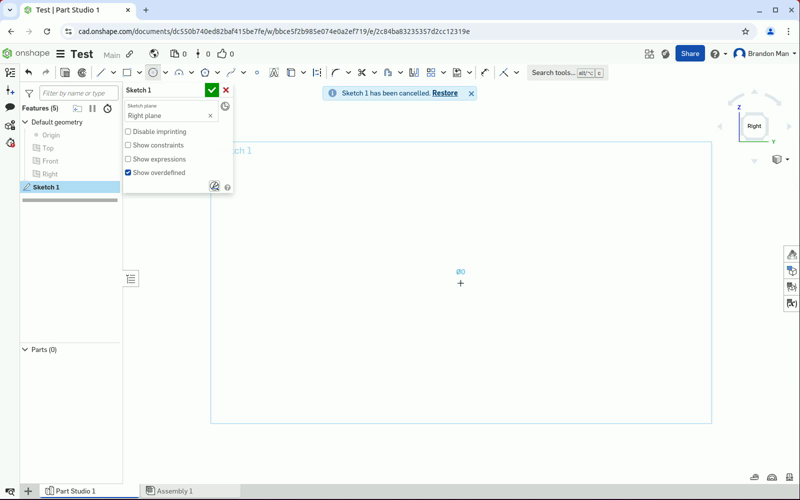
mouse_move(493, 282)
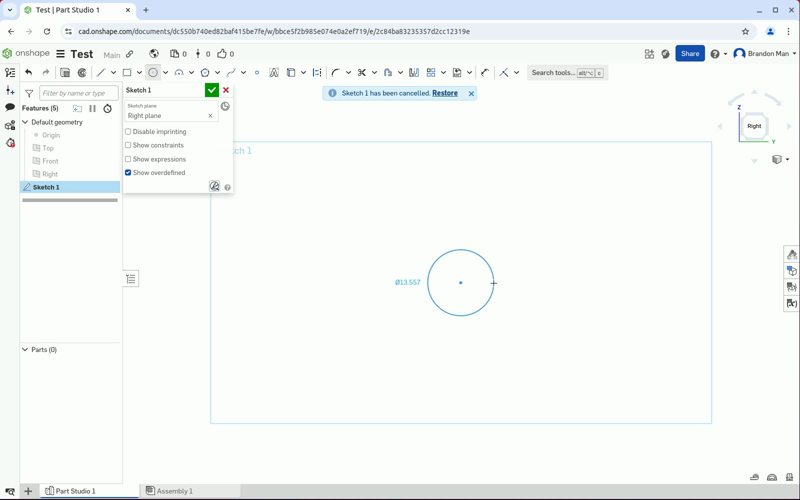
click(493, 282)
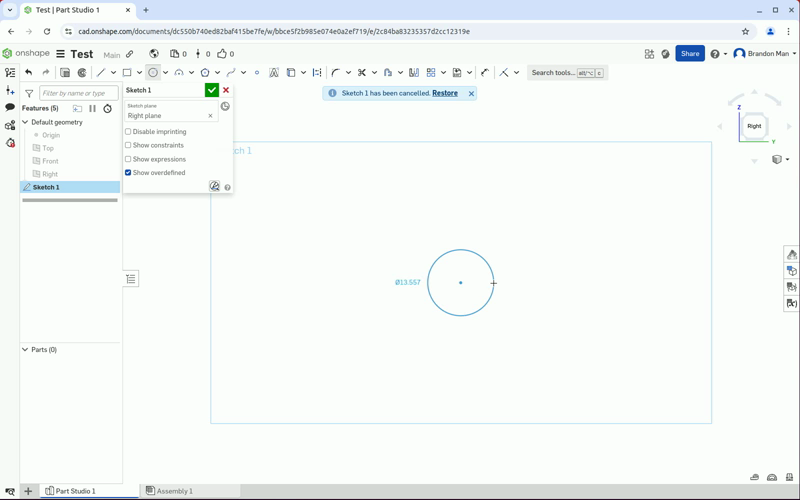
key(esc)
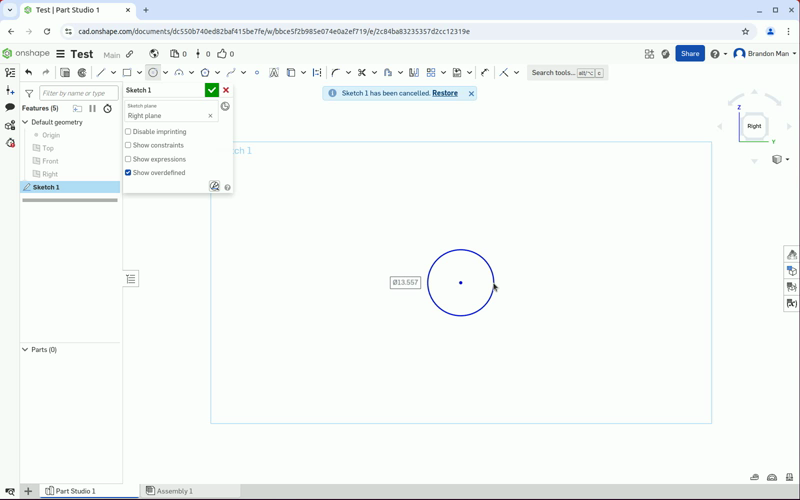
key(c)
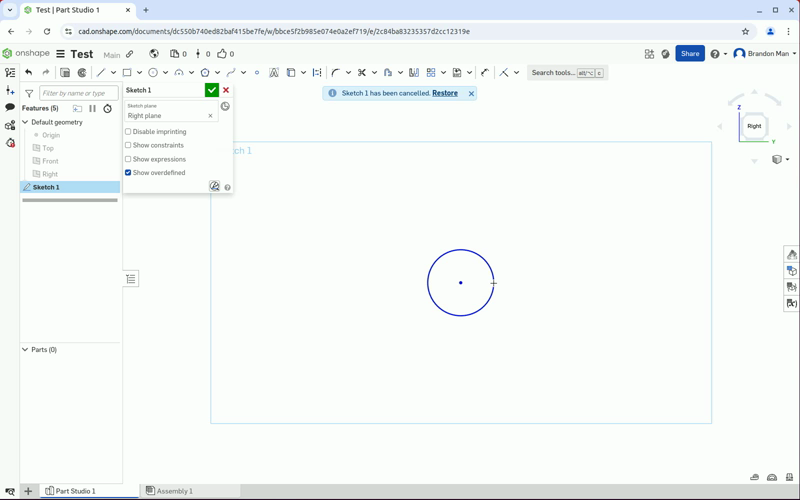
key_down(shift)
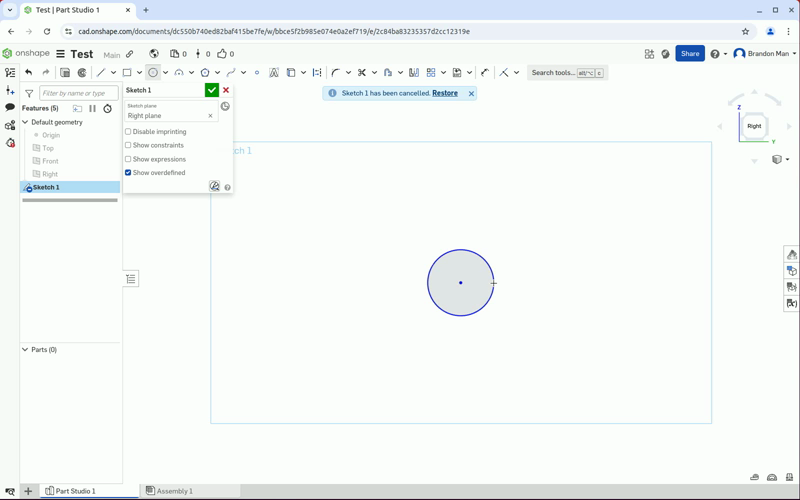
mouse_move(460, 282)
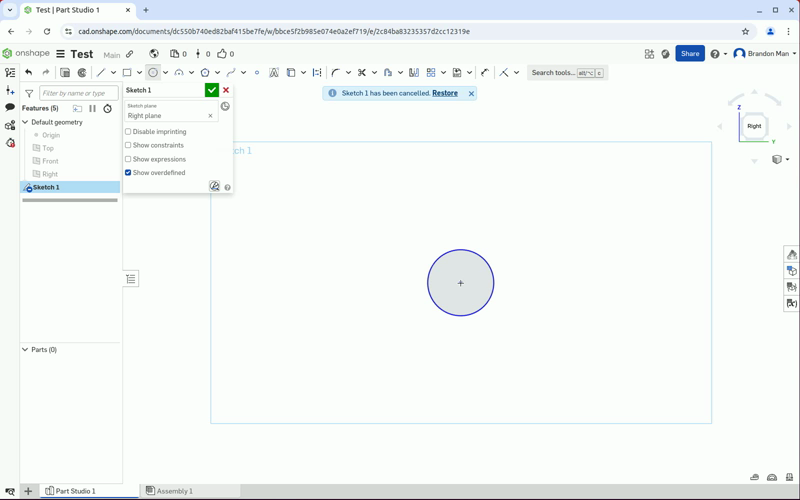
click(460, 282)
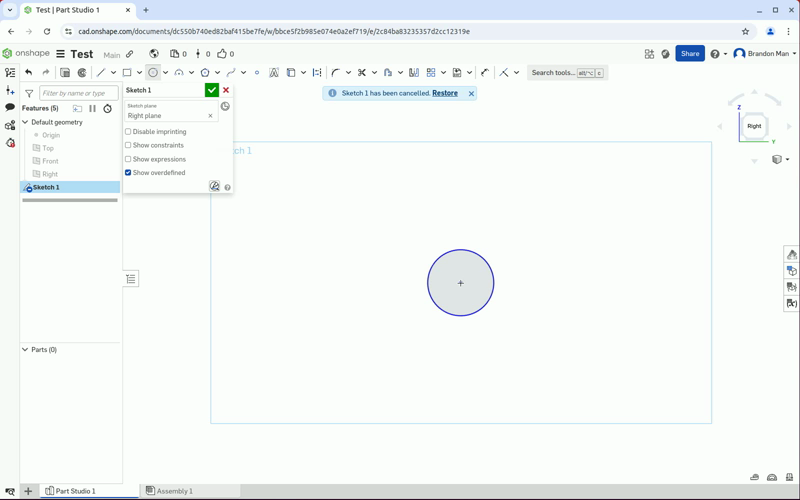
key_up(shift)
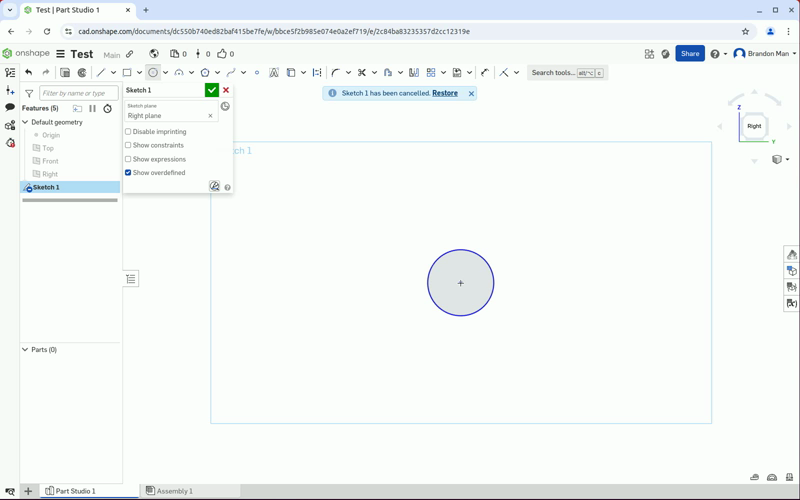
mouse_move(483, 282)
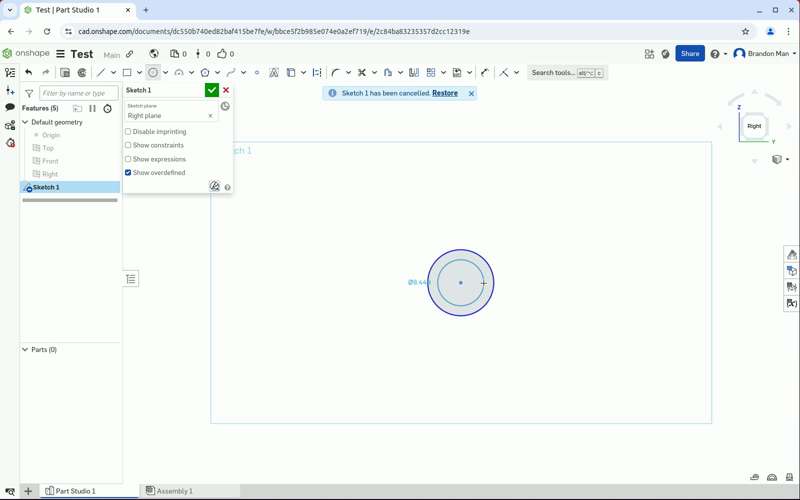
click(483, 282)
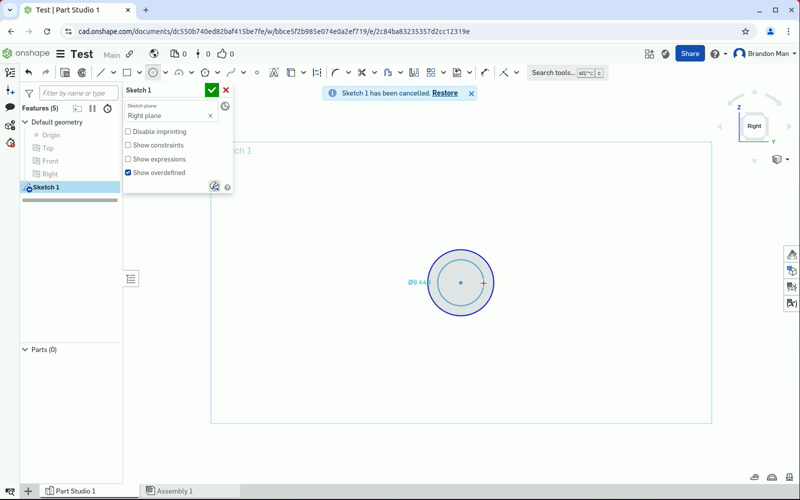
key(esc)
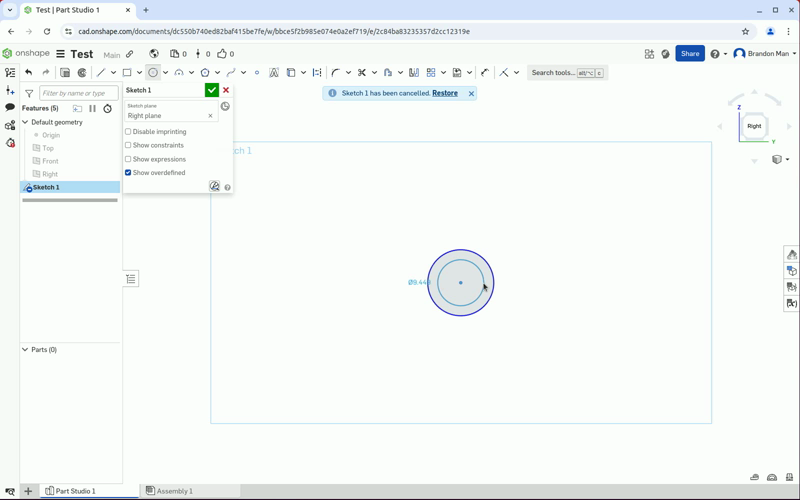
mouse_move(481, 298)
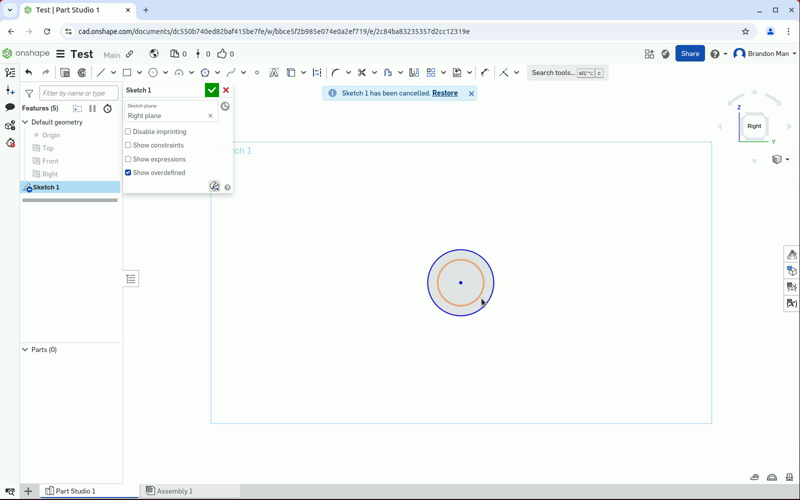
scroll(6)
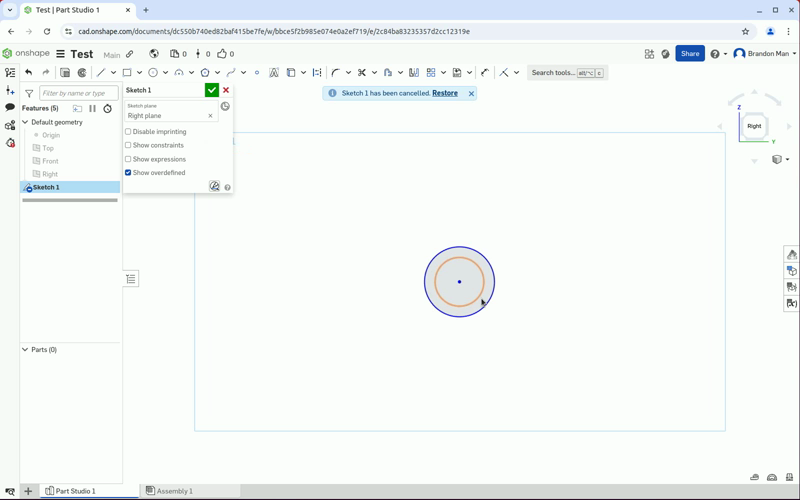
scroll(6)
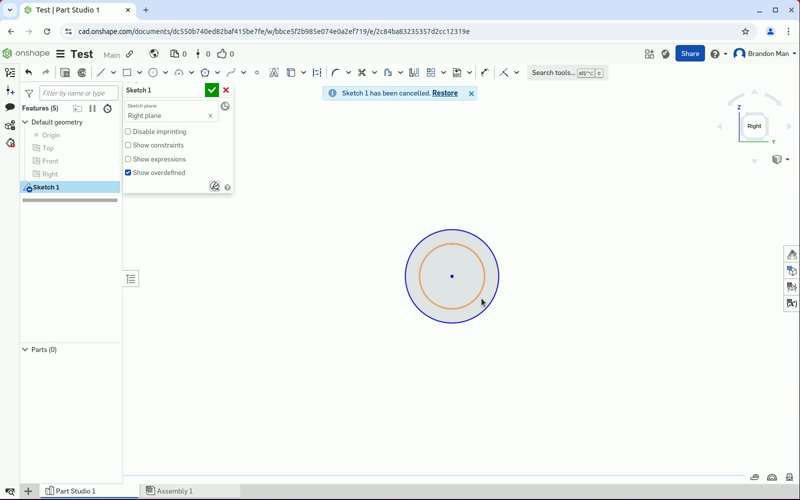
scroll(6)
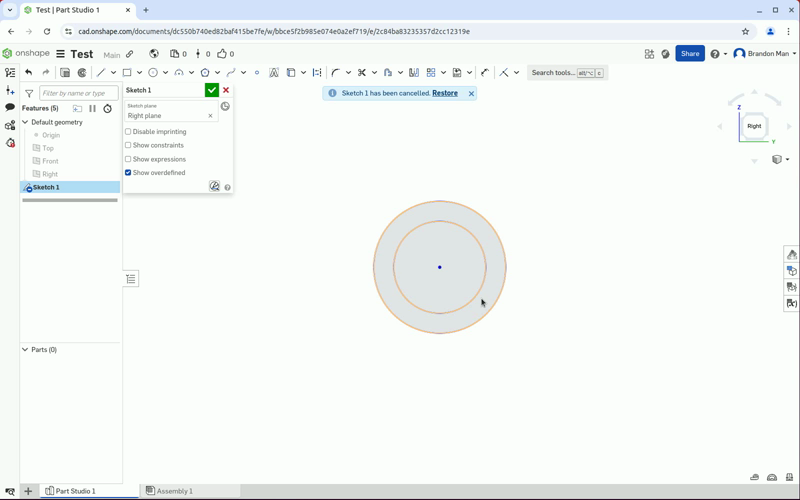
scroll(6)
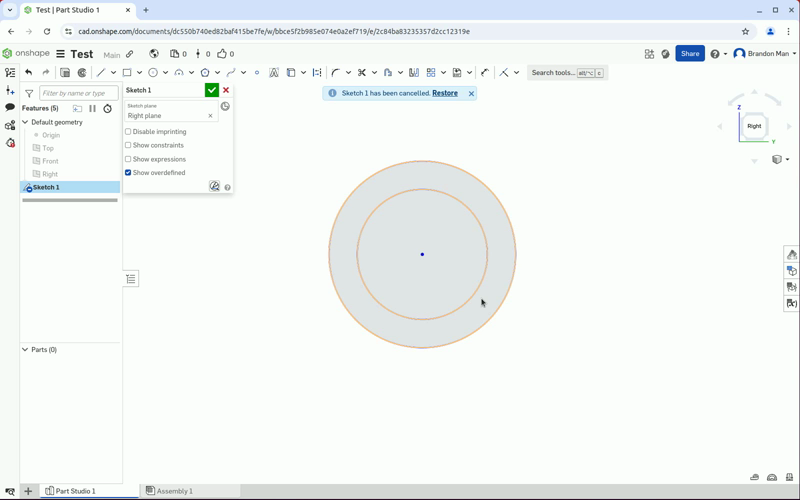
scroll(6)
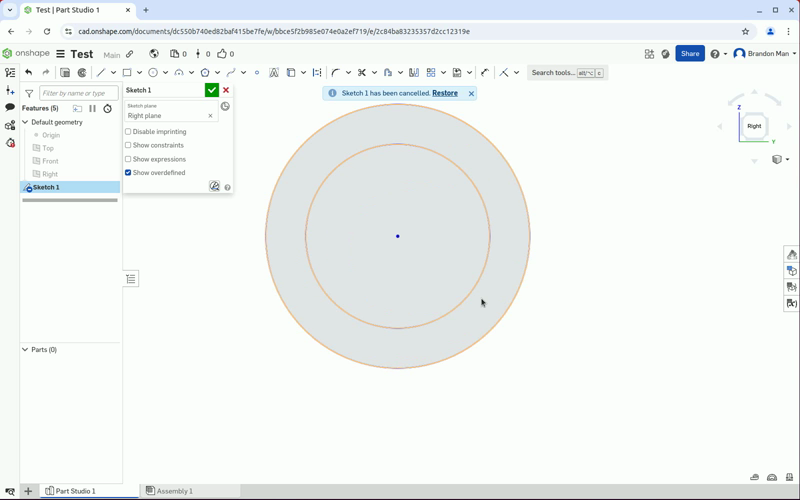
scroll(6)
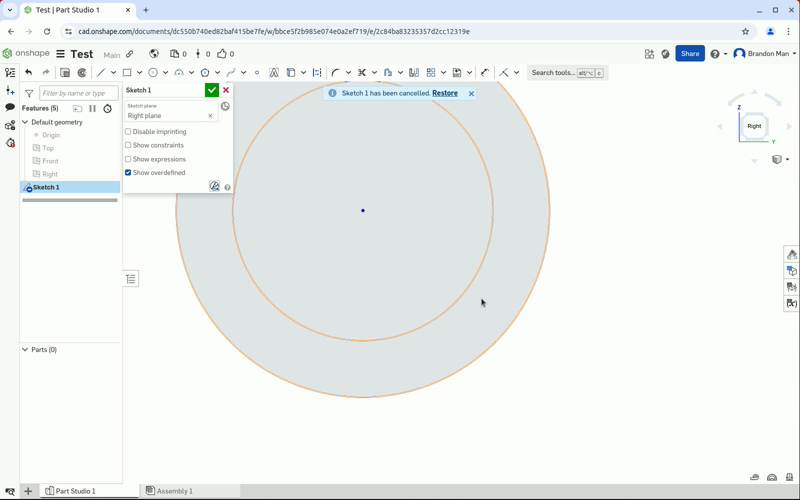
scroll(6)
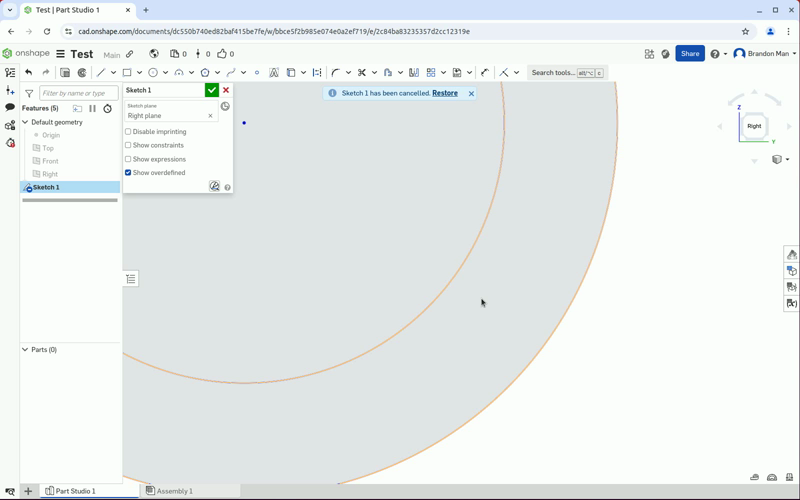
click(481, 298)
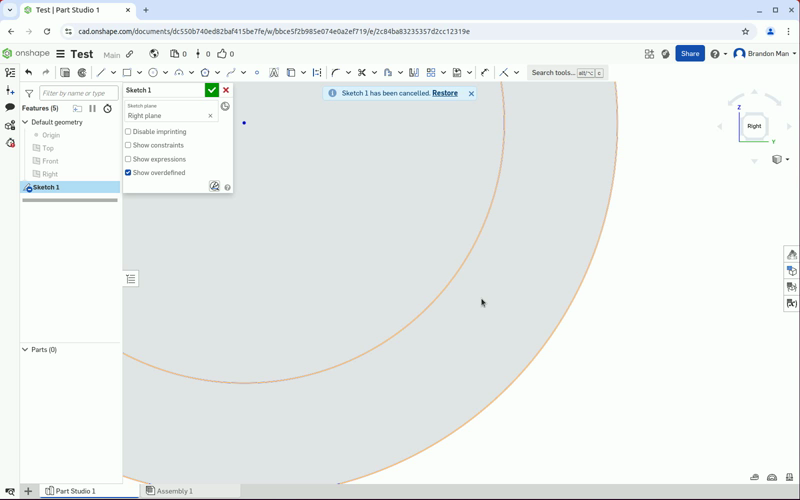
scroll(-6)
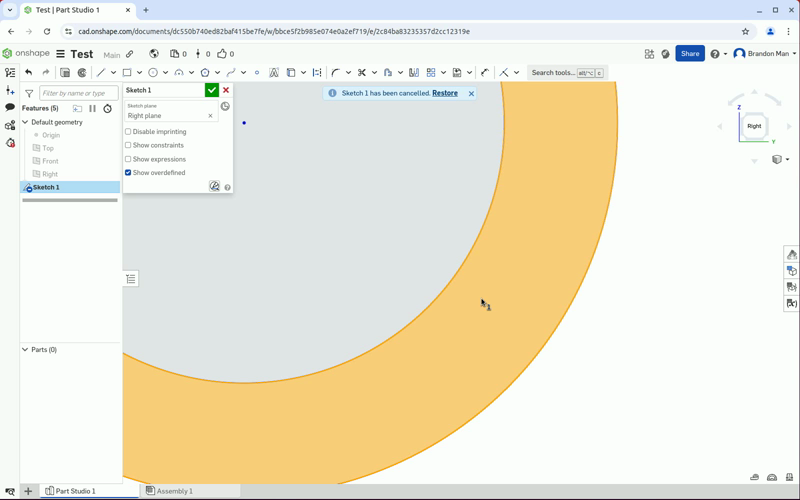
scroll(-6)
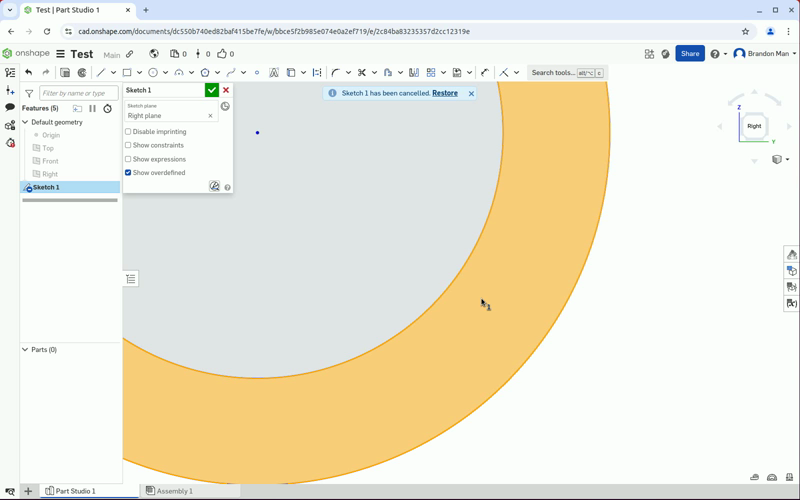
scroll(-6)
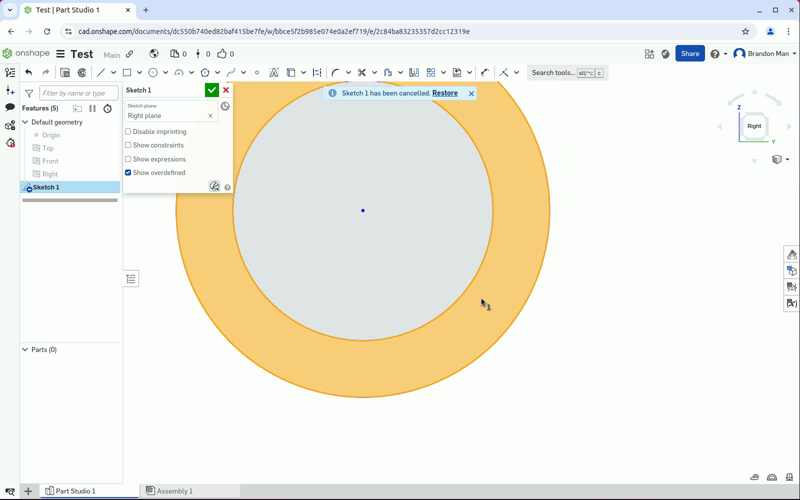
scroll(-6)
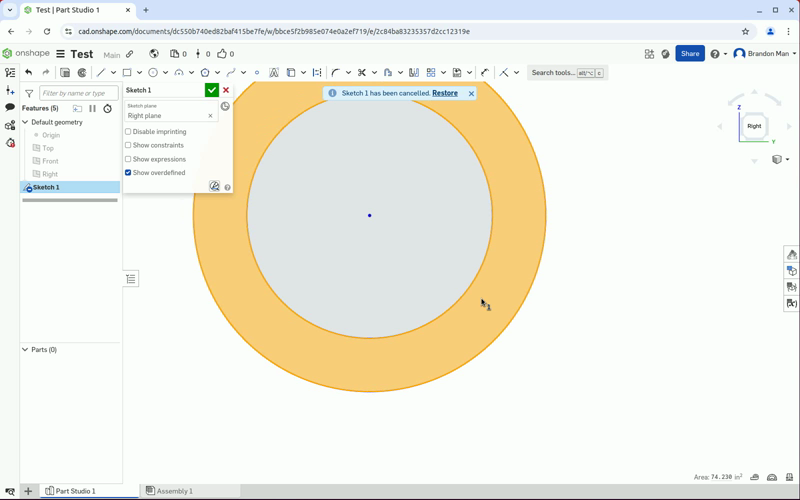
scroll(-6)
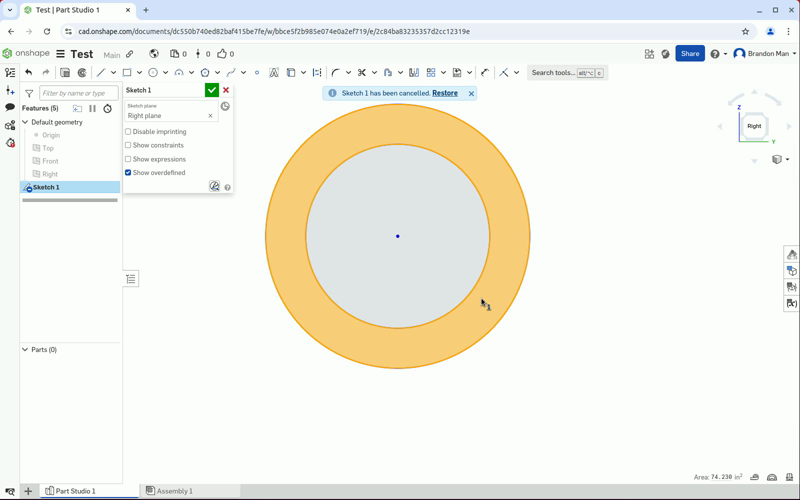
scroll(-6)
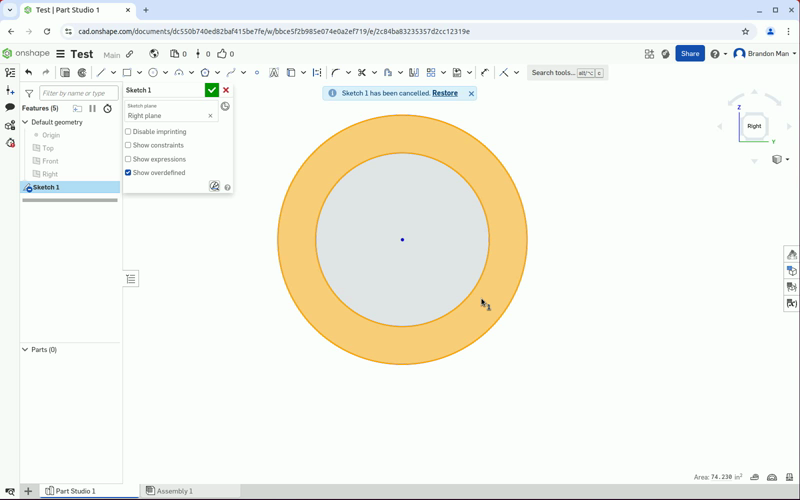
scroll(-6)
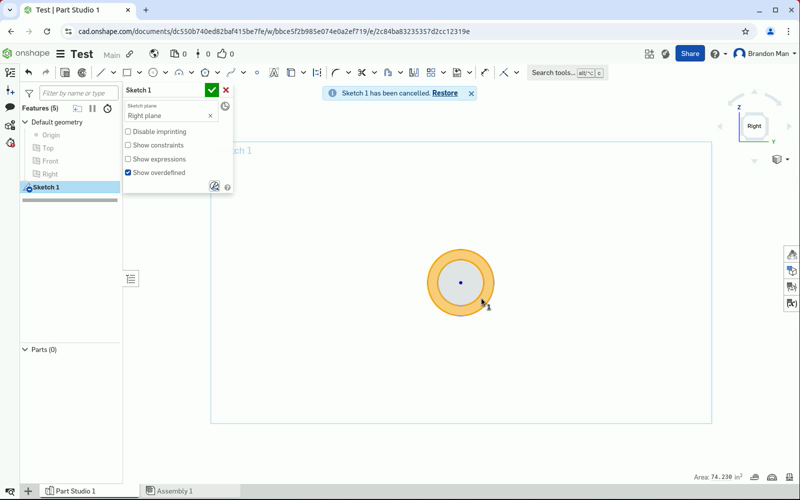
mouse_move(73, 352)
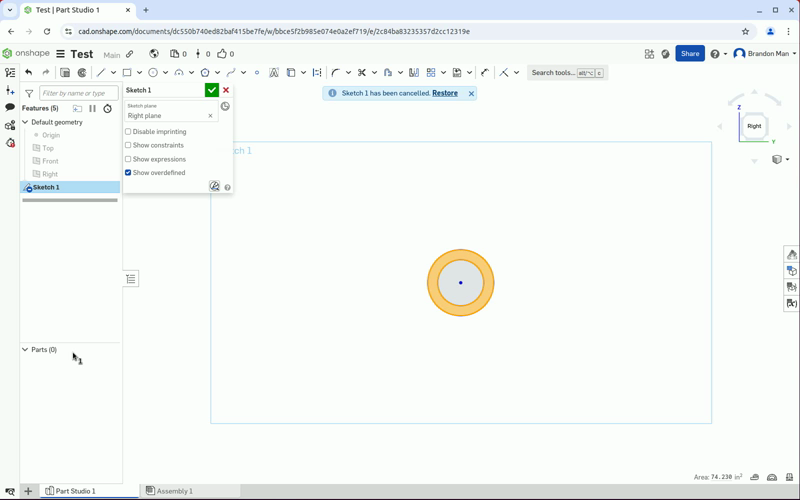
key(shift+y)
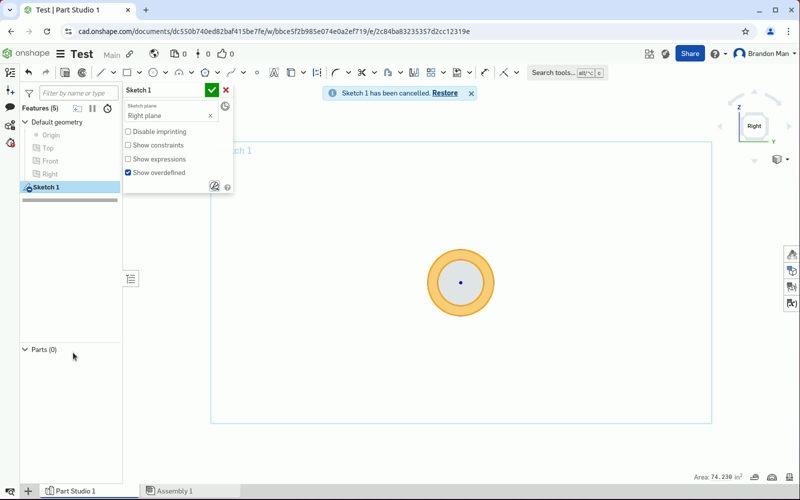
key(shift+e)
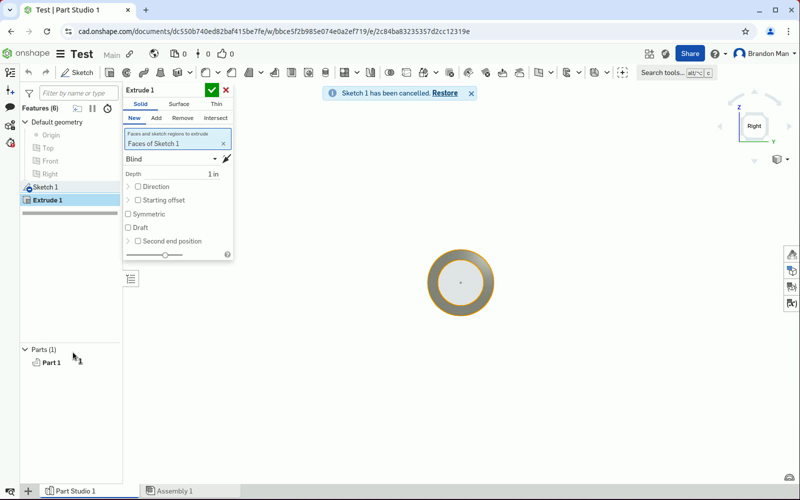
mouse_move(143, 106)
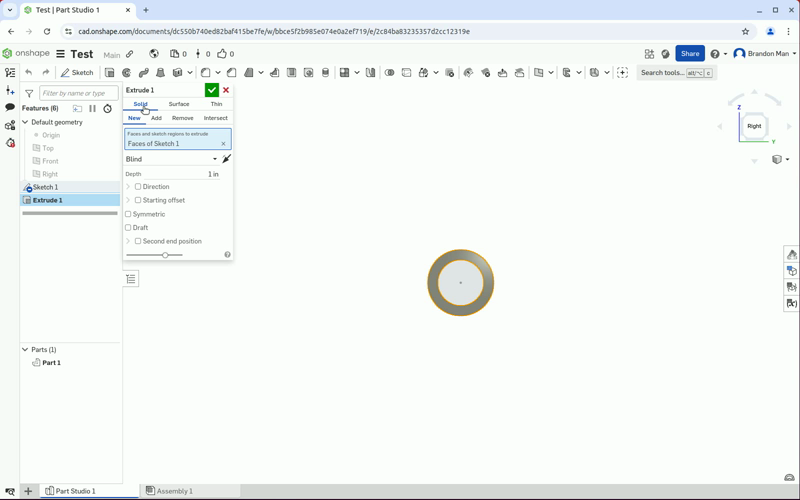
click(143, 106)
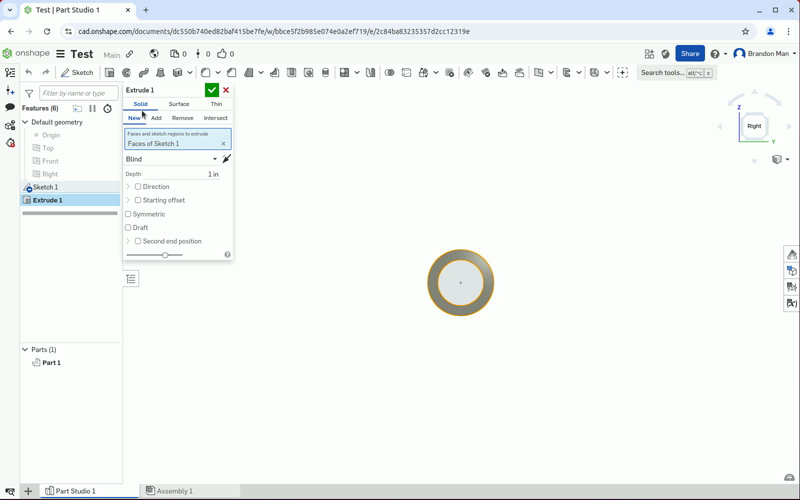
mouse_move(137, 120)
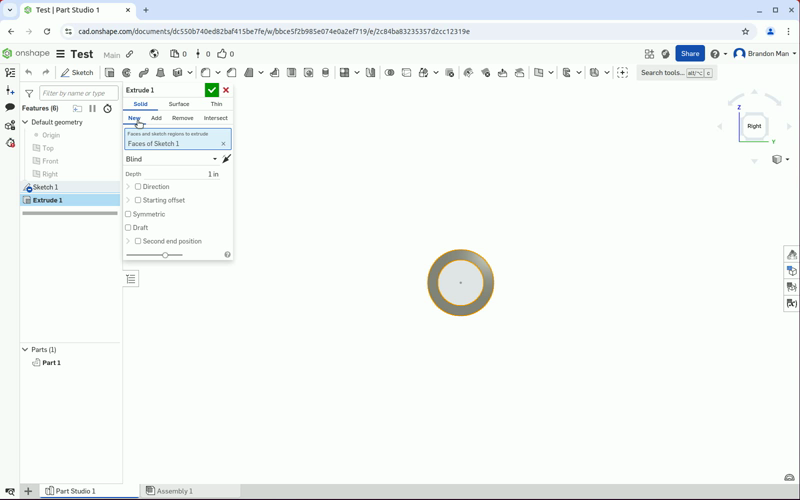
click(137, 120)
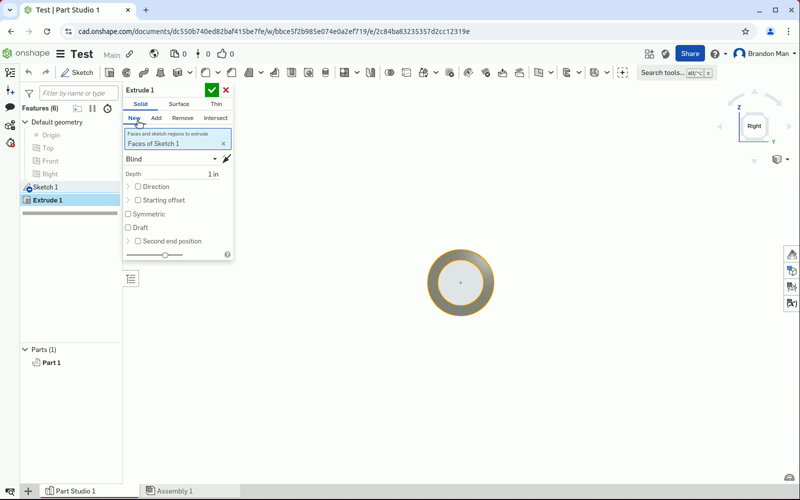
key(tab, 4)
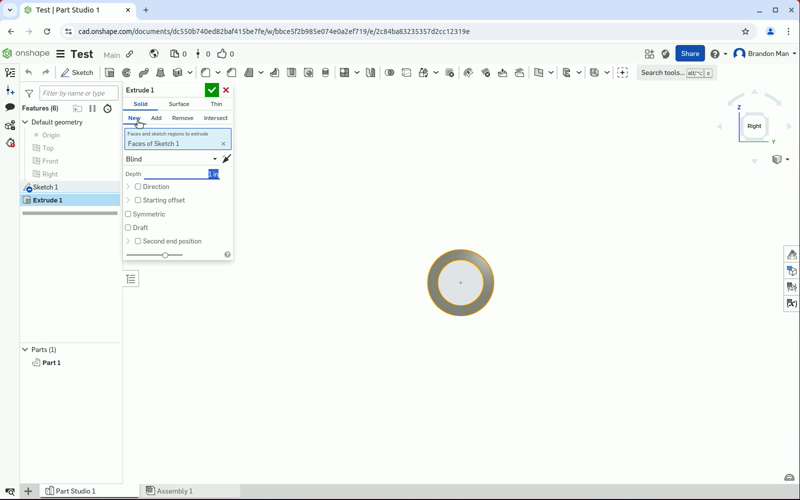
text(17.572)
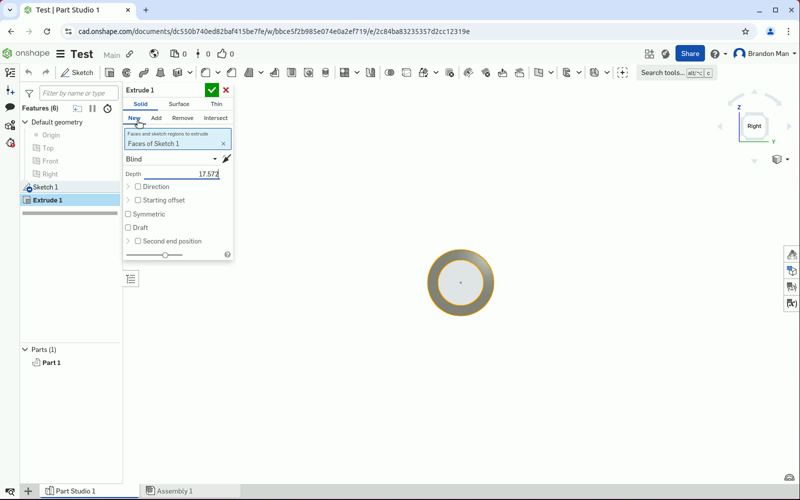
key(enter)
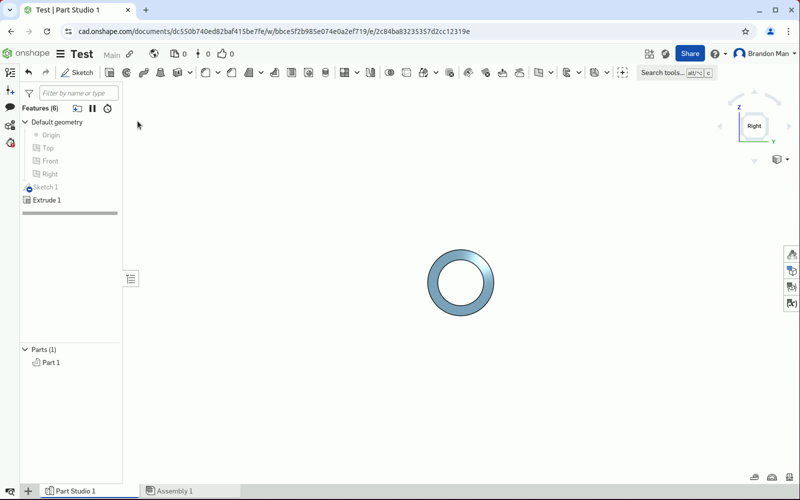
key(shift+h)
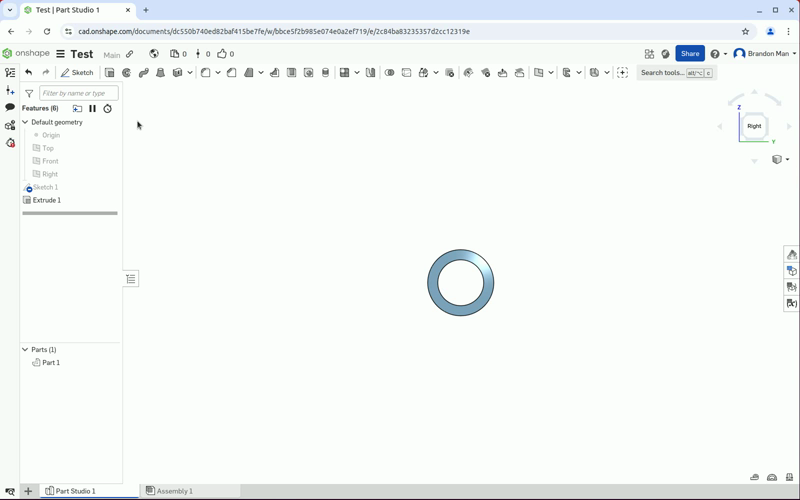
key(shift+h)
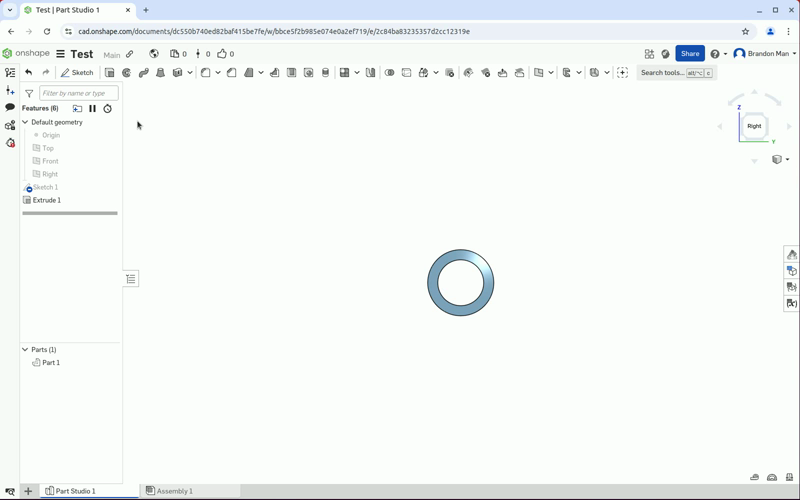
mouse_move(73, 189)
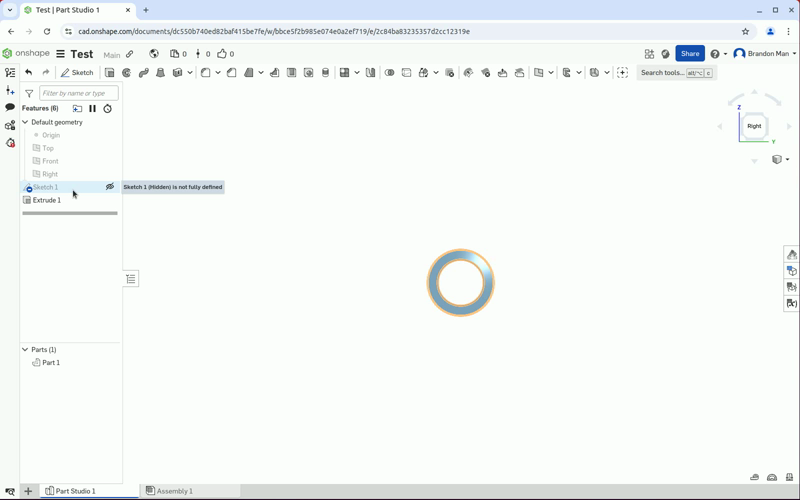
click(73, 189)
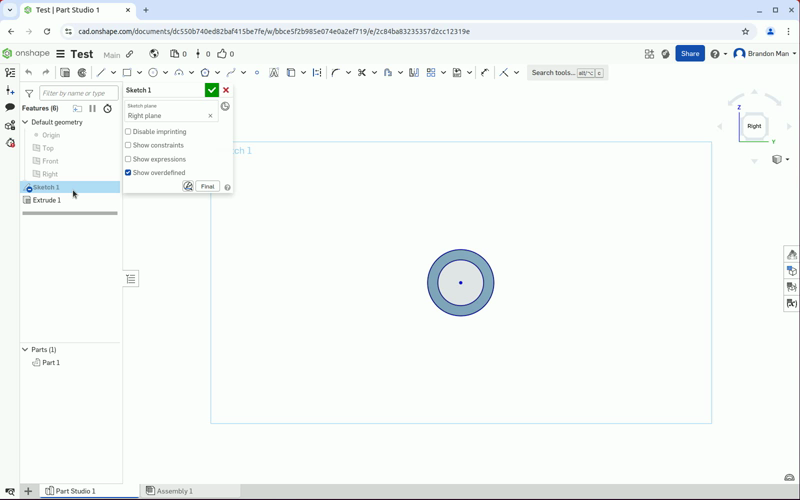
mouse_move(229, 92)
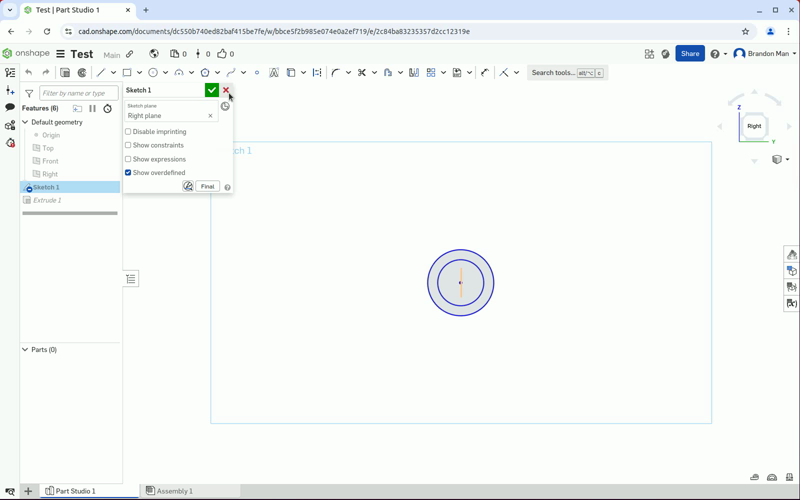
click(229, 92)
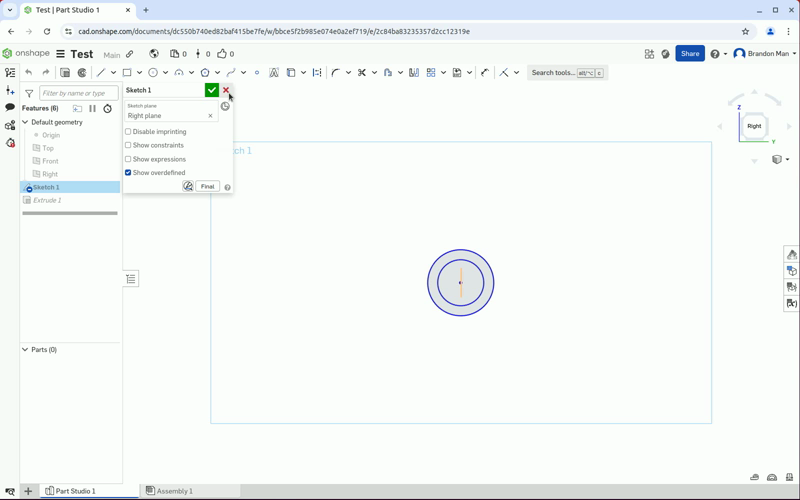
key(shift+s)
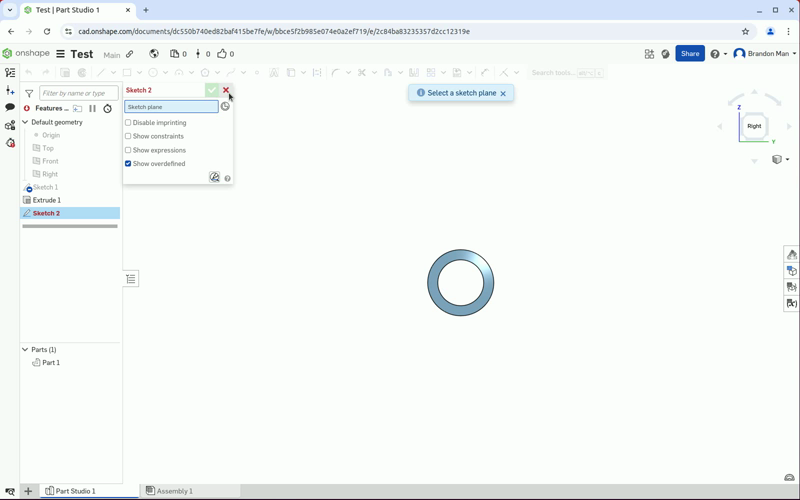
mouse_move(73, 176)
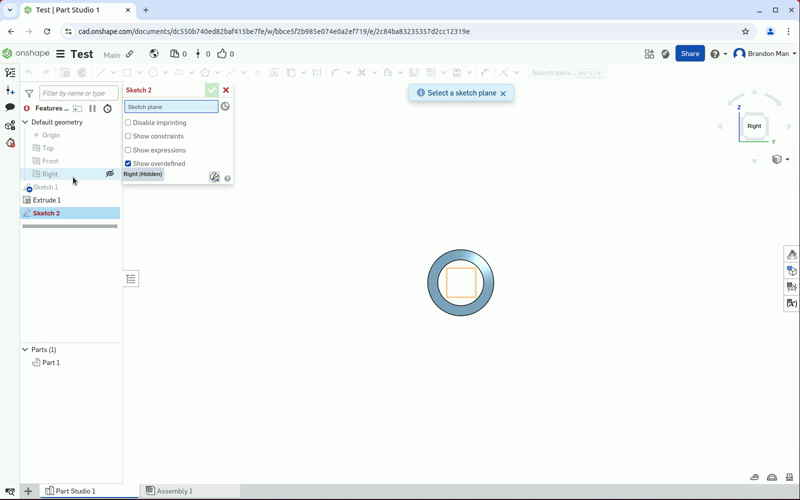
click(73, 176)
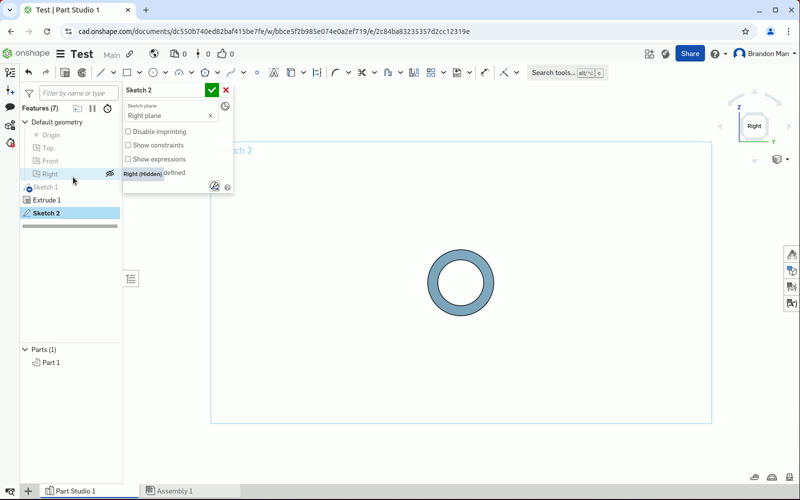
mouse_move(73, 352)
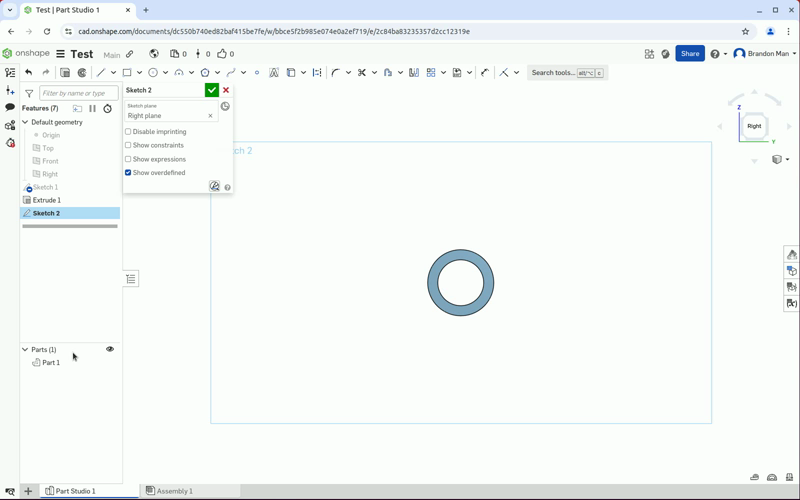
key(y)
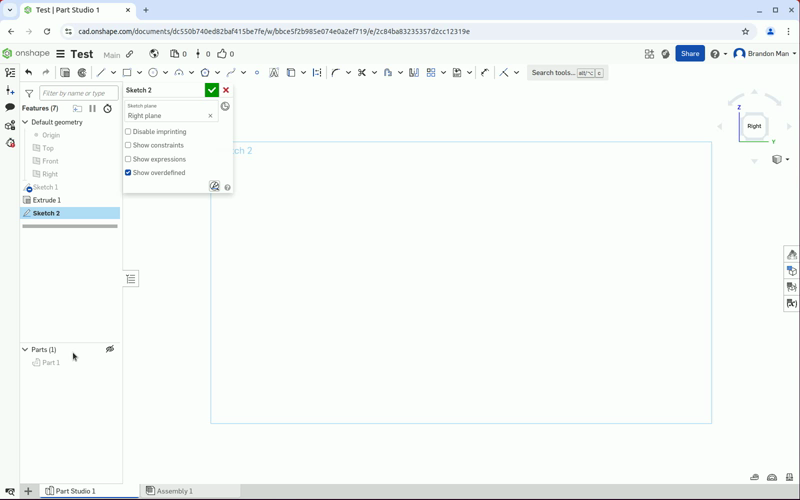
key(a)
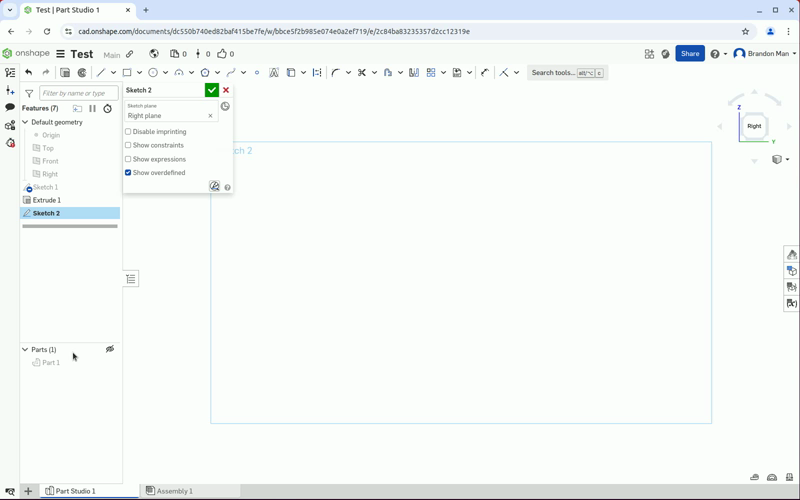
key_down(shift)
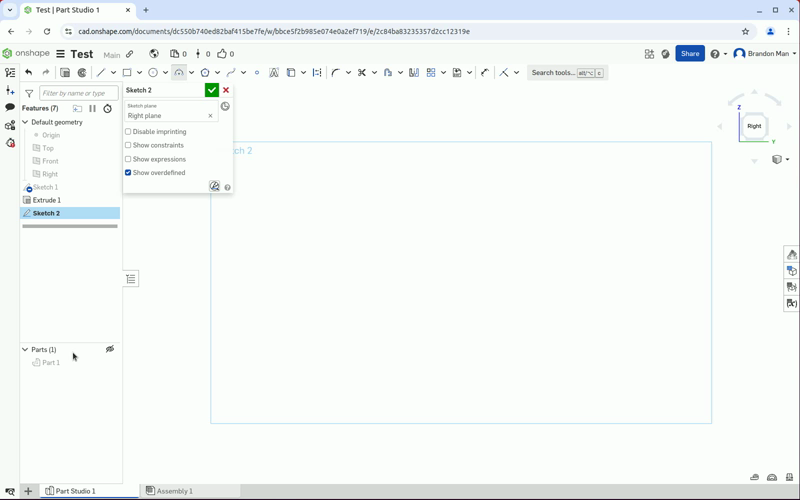
mouse_move(429, 285)
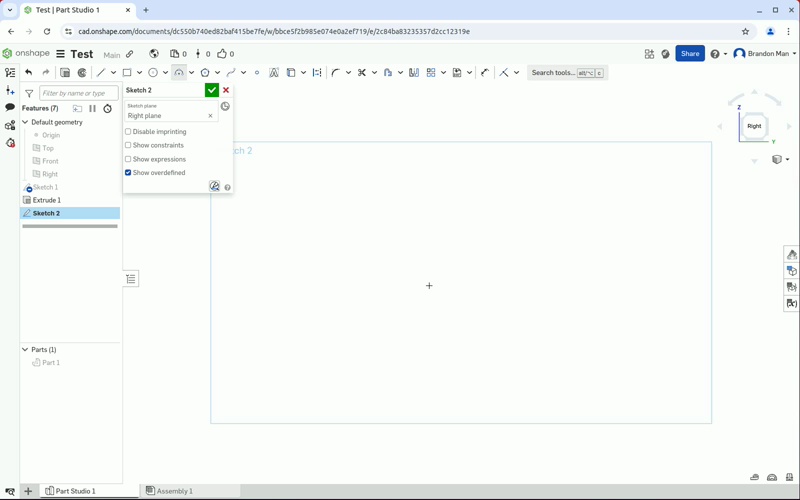
click(429, 285)
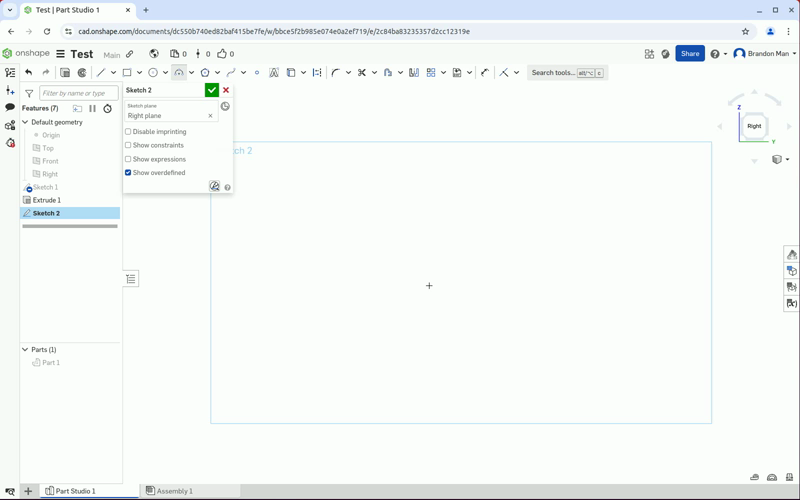
key_up(shift)
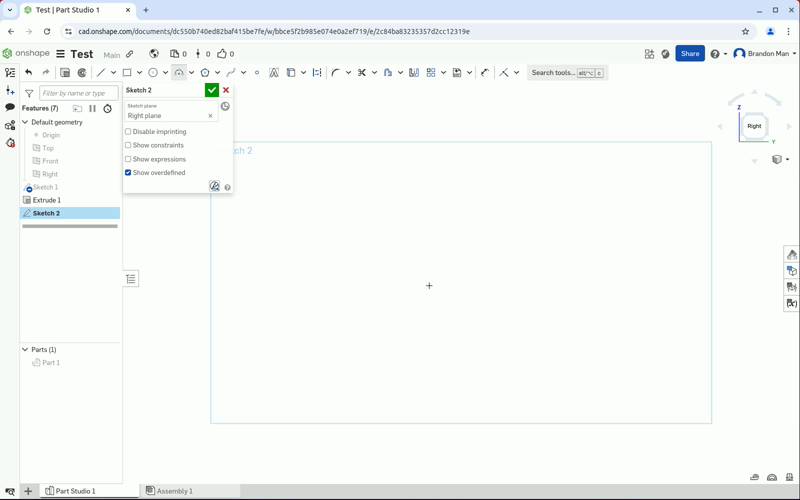
key_down(shift)
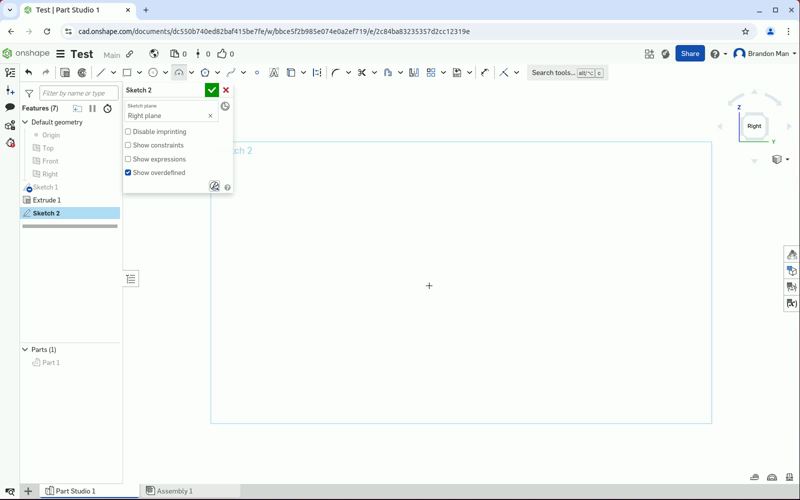
mouse_move(494, 282)
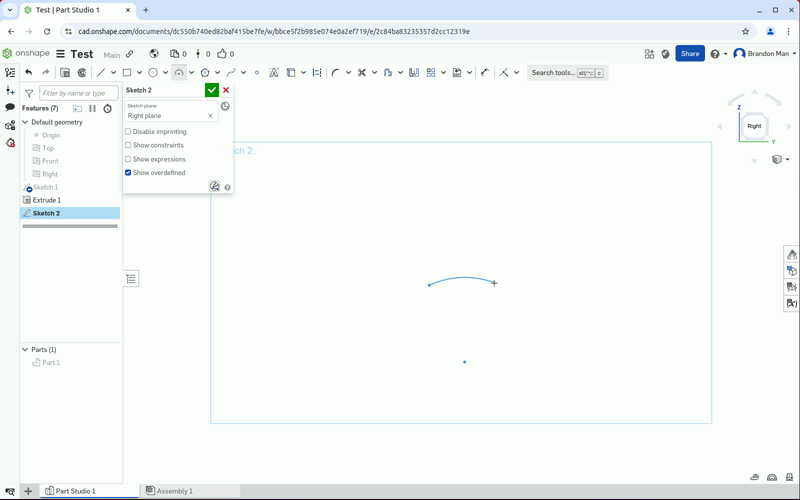
click(494, 282)
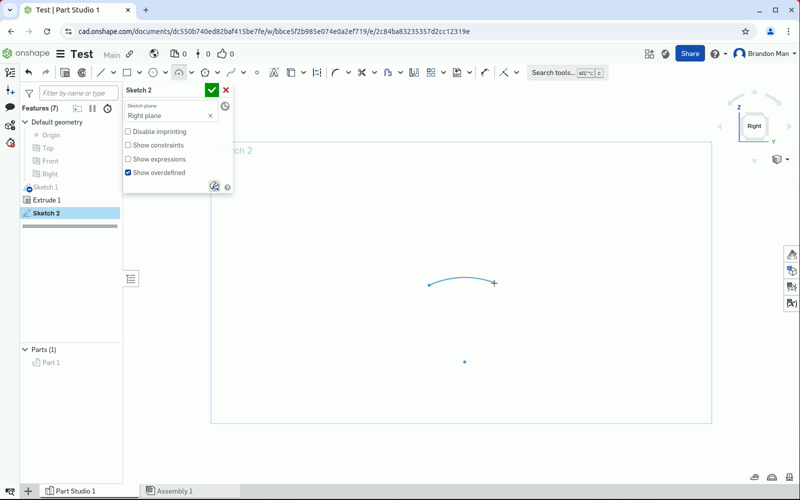
mouse_move(462, 315)
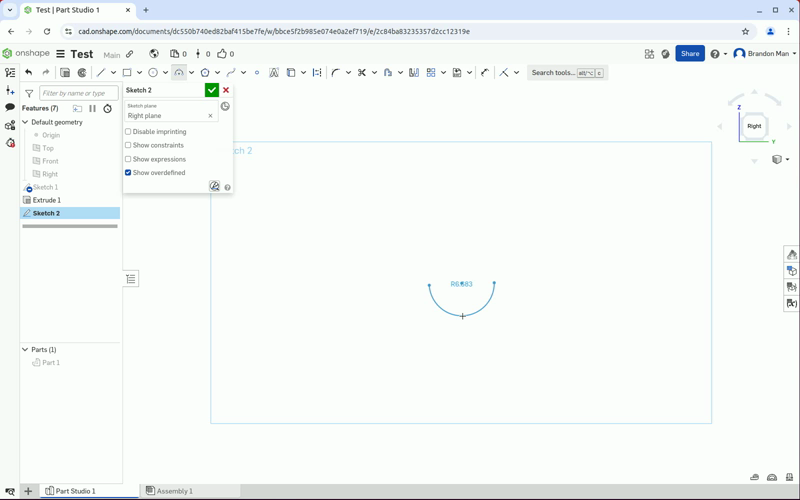
click(462, 315)
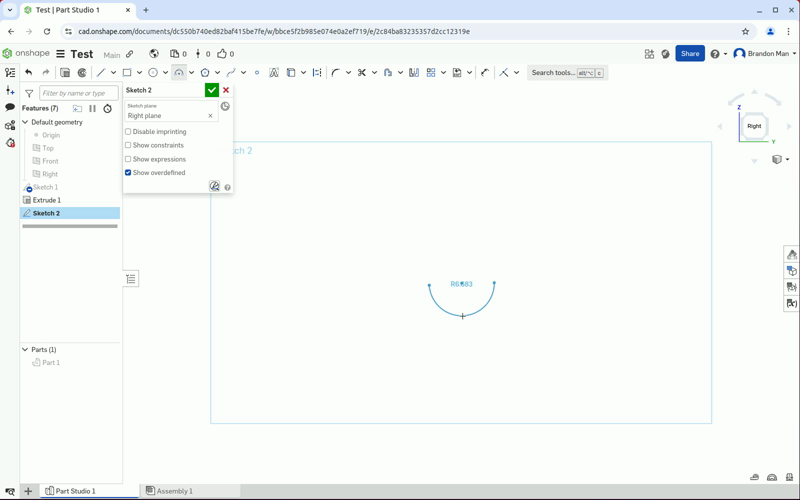
key_up(shift)
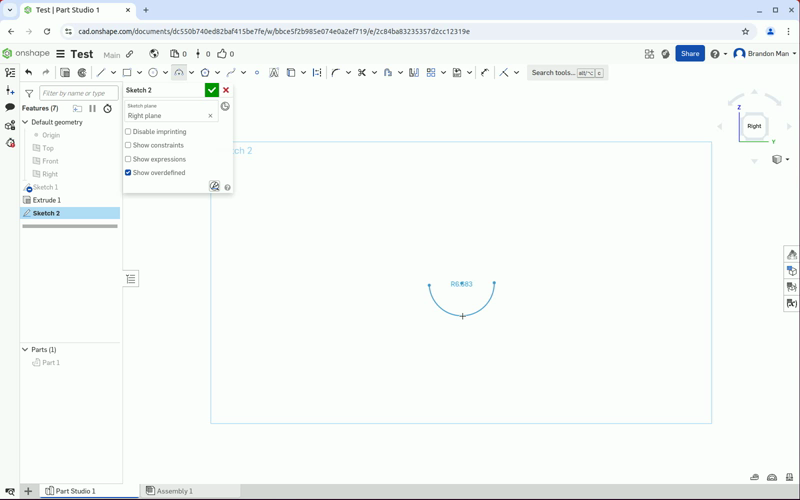
key(esc)
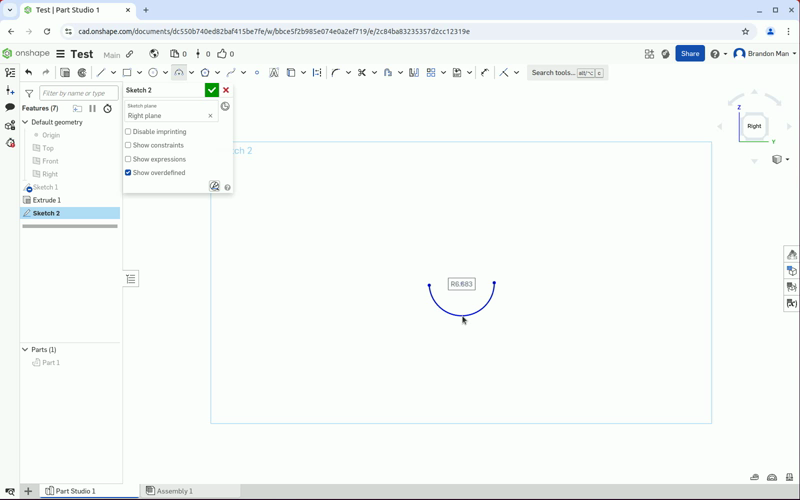
key(l)
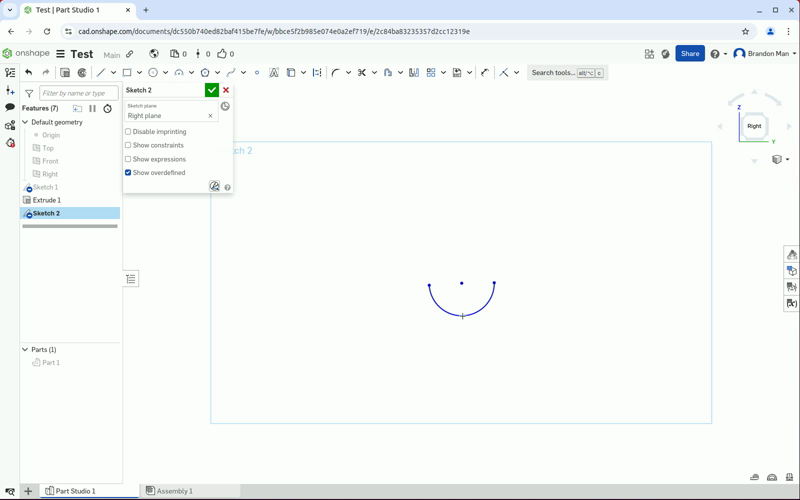
mouse_move(494, 282)
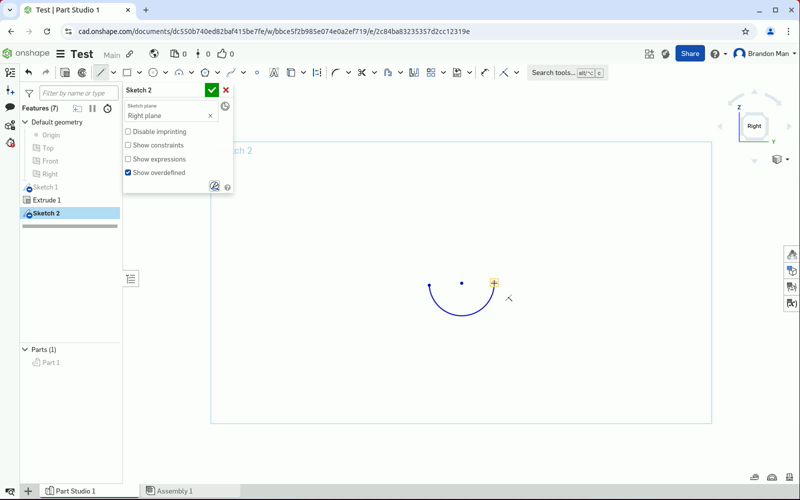
click(494, 282)
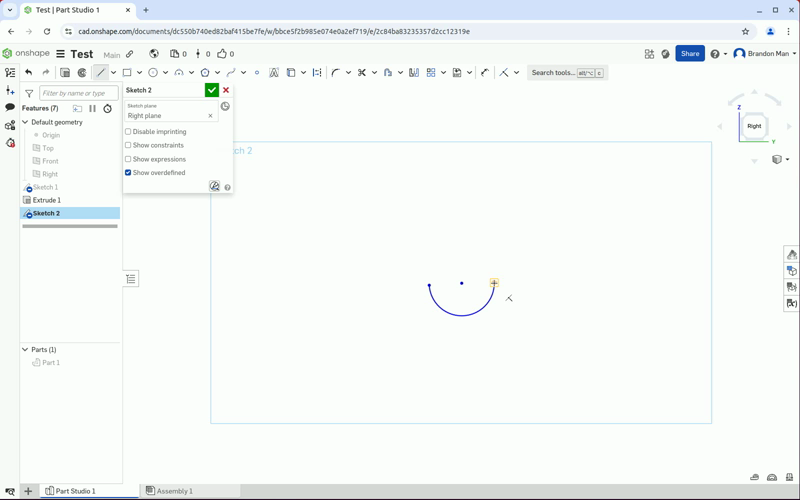
key_down(shift)
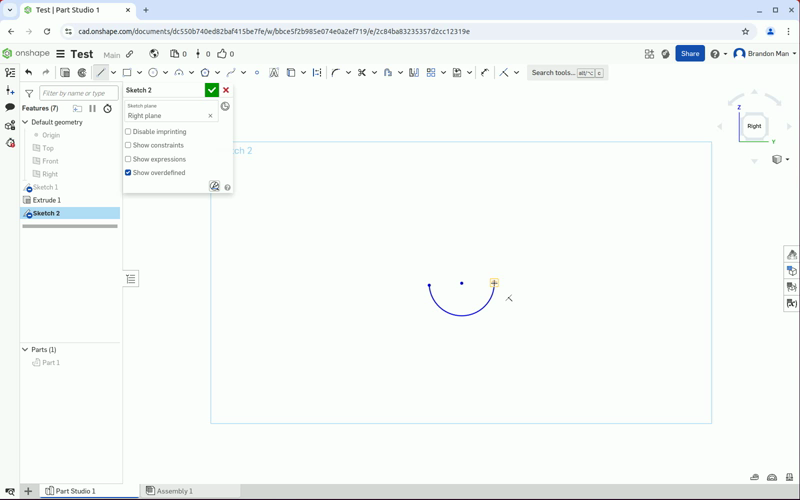
mouse_move(494, 201)
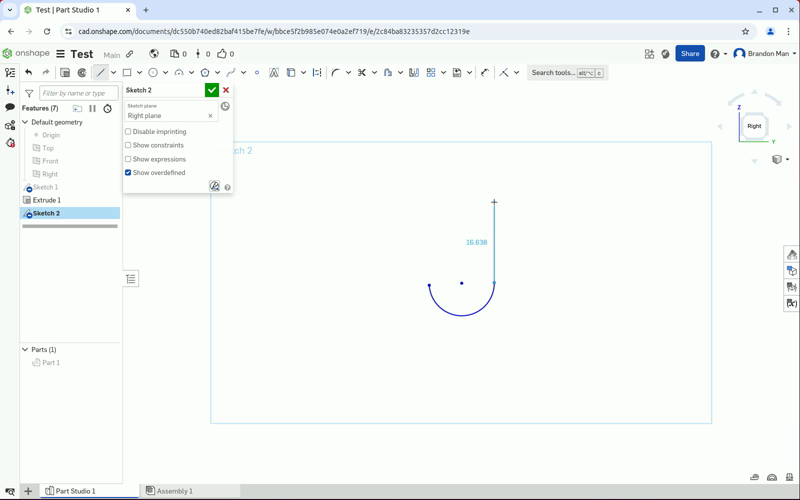
click(494, 201)
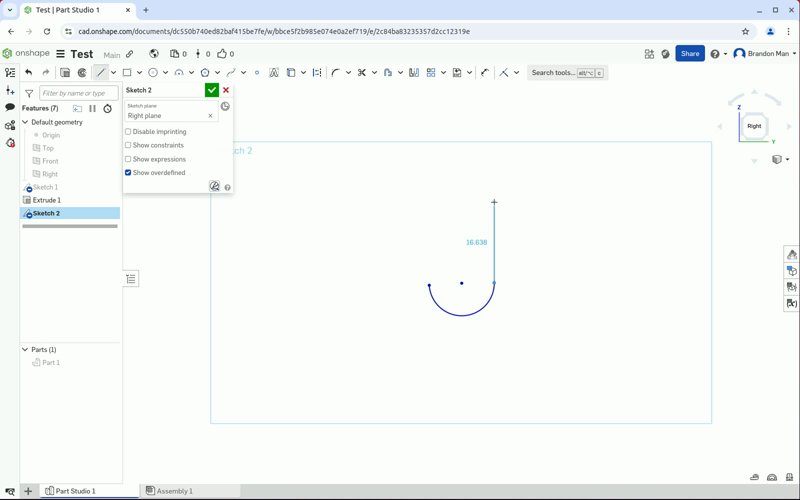
key_up(shift)
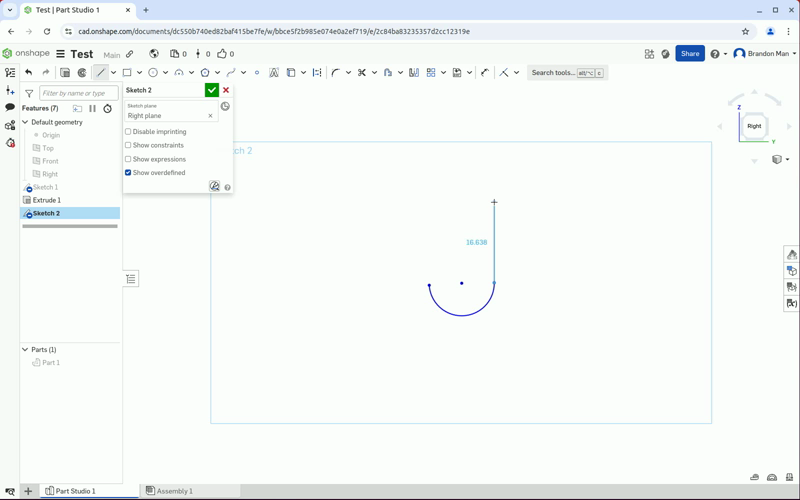
key(esc)
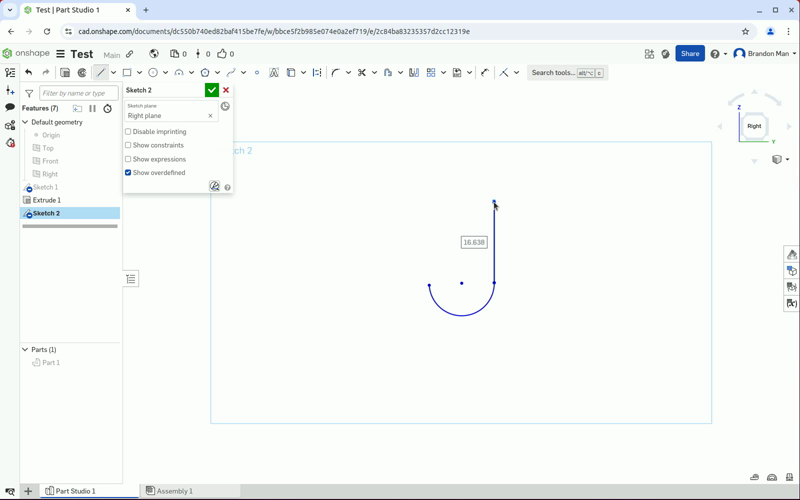
key(a)
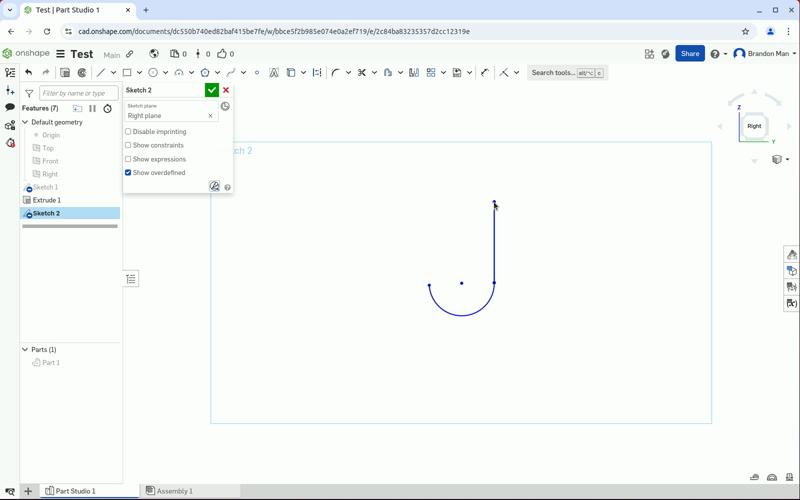
mouse_move(494, 201)
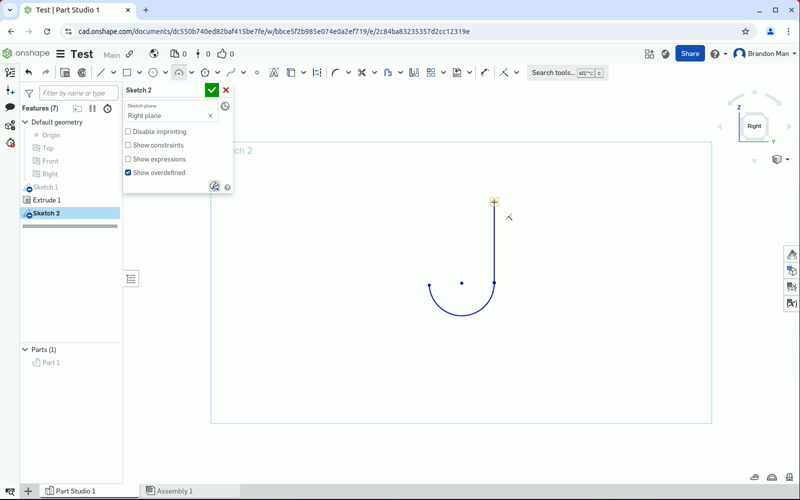
click(494, 201)
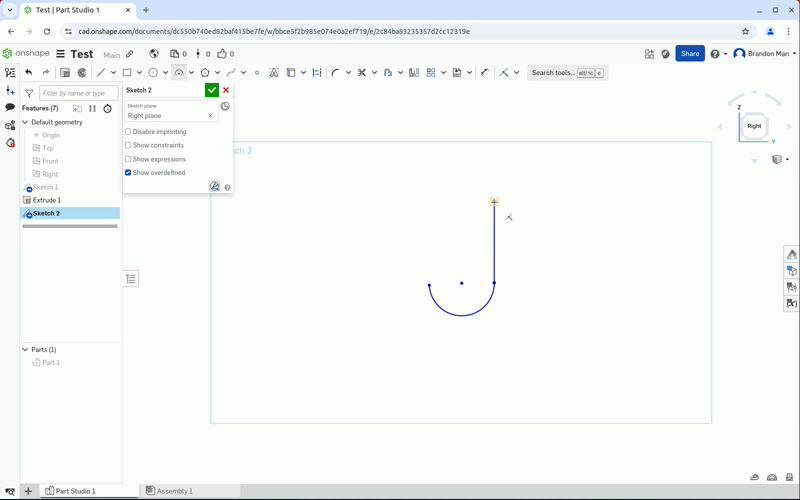
key_down(shift)
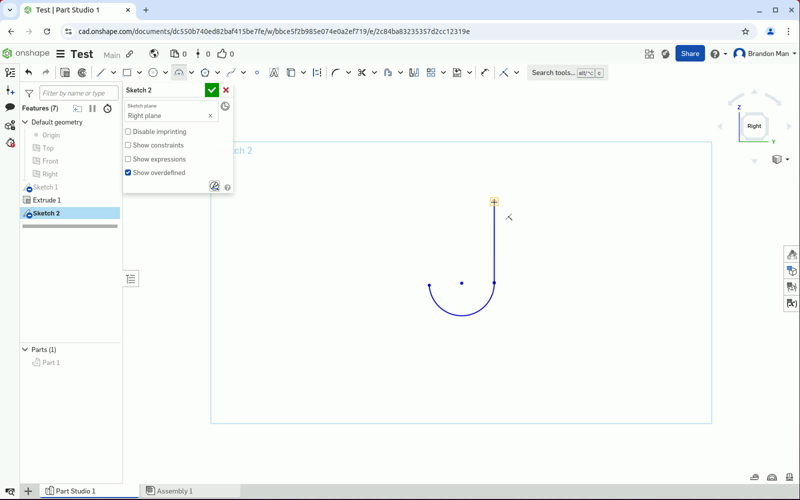
mouse_move(431, 200)
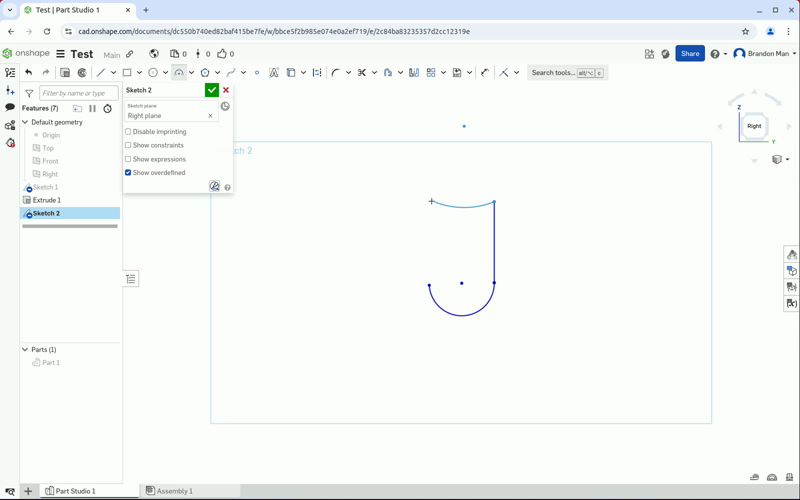
click(431, 200)
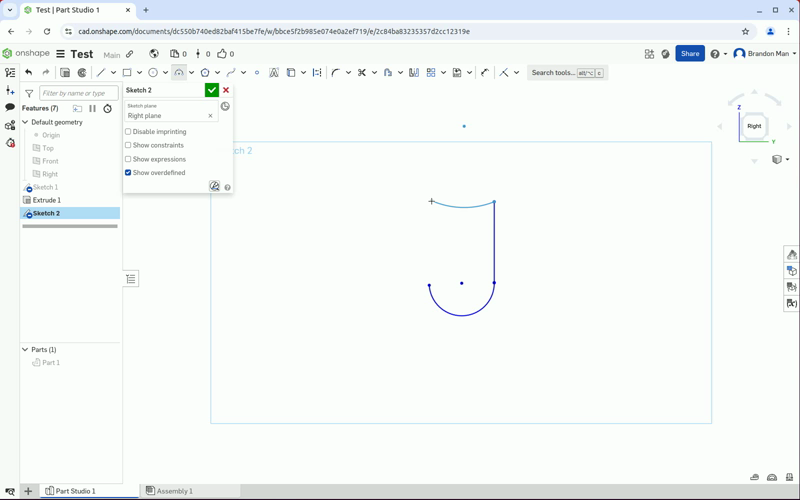
mouse_move(463, 169)
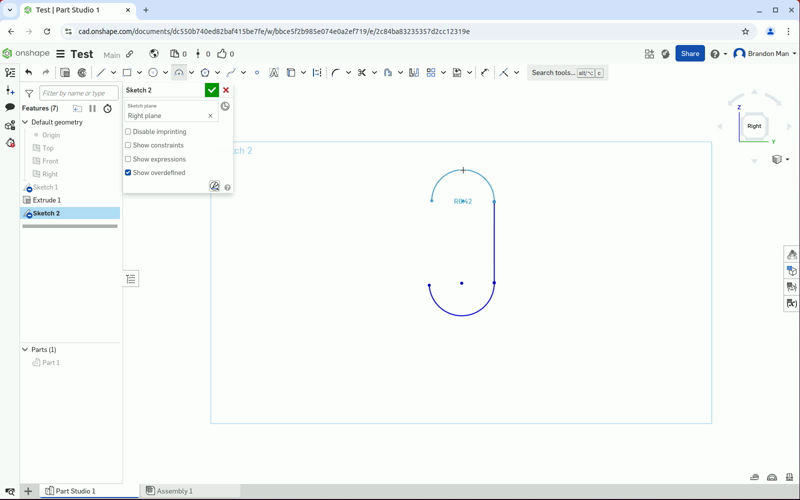
click(463, 169)
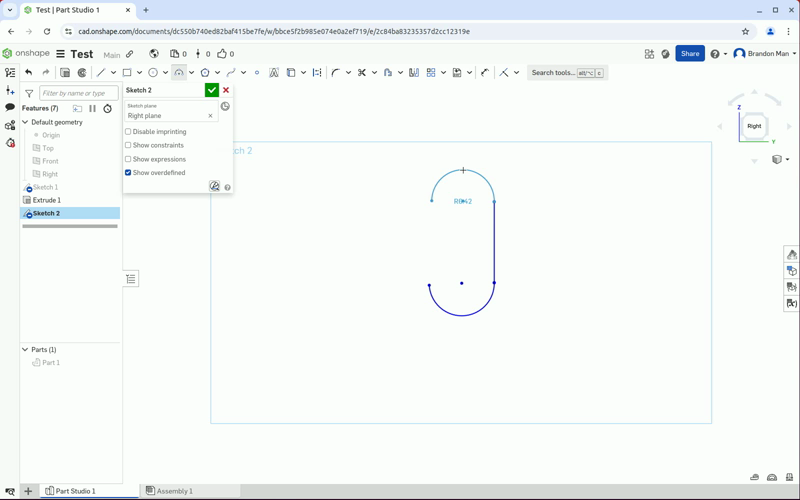
key_up(shift)
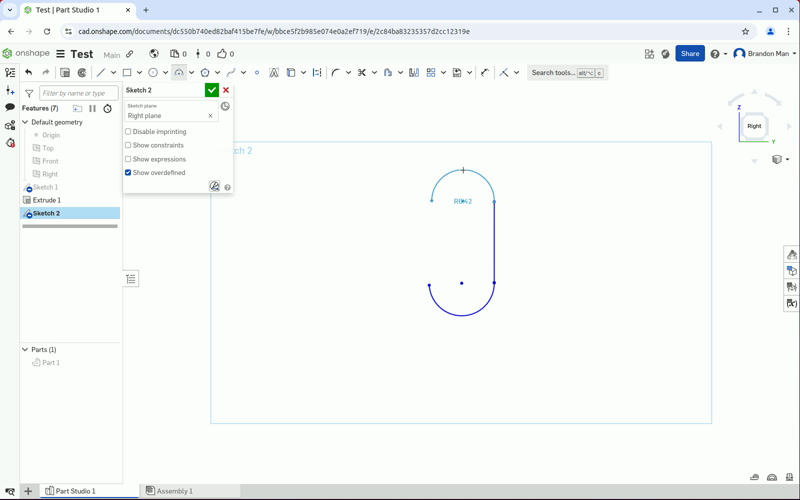
key(esc)
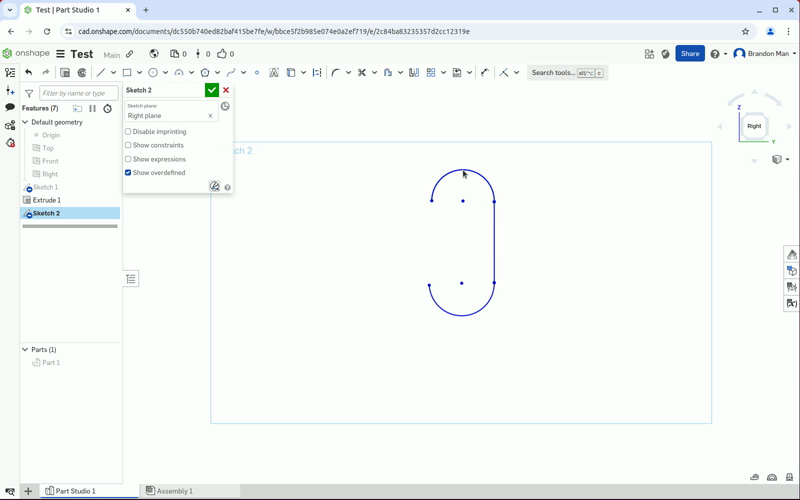
key(l)
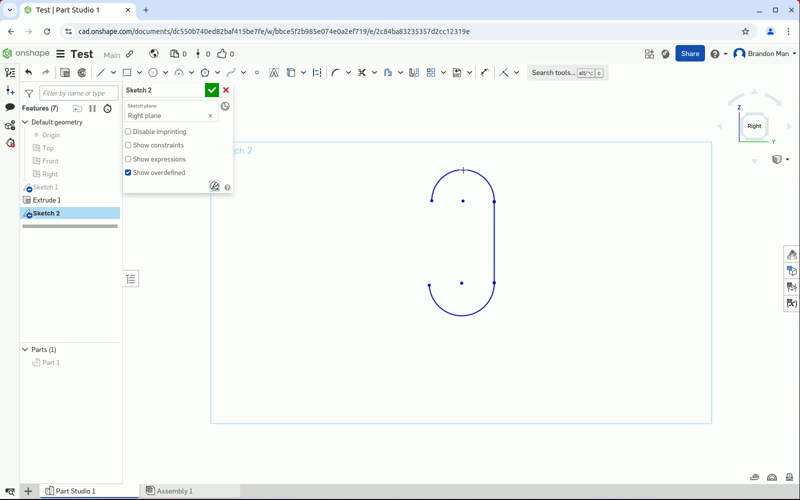
mouse_move(431, 200)
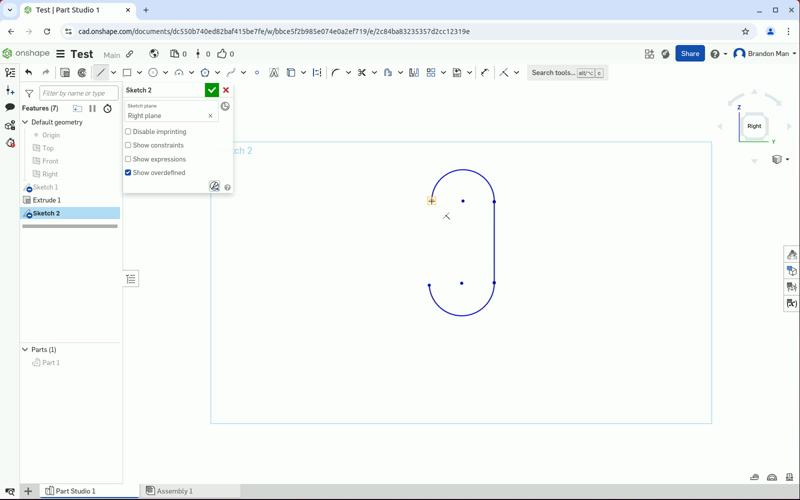
click(431, 200)
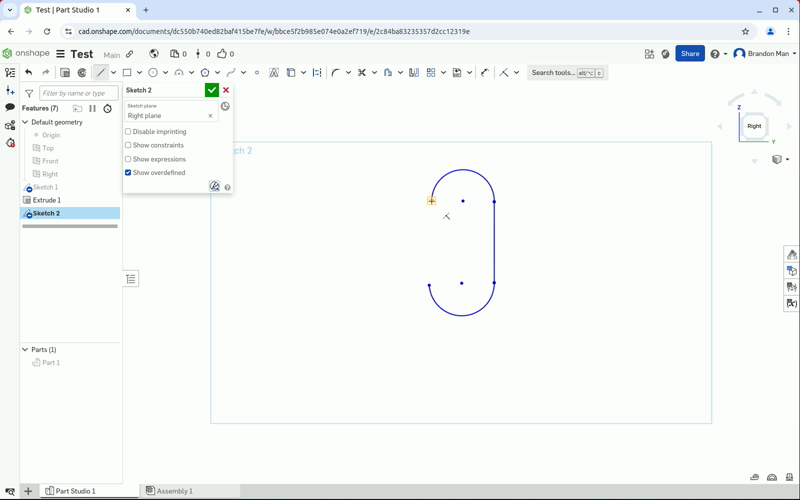
key_down(shift)
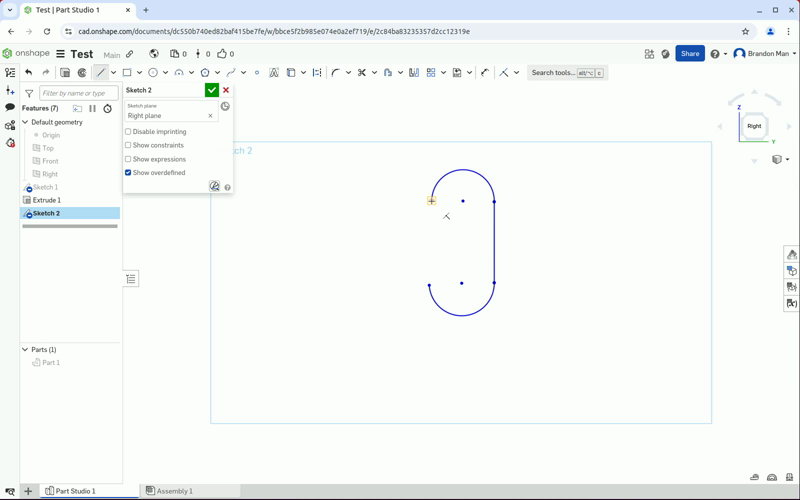
mouse_move(429, 285)
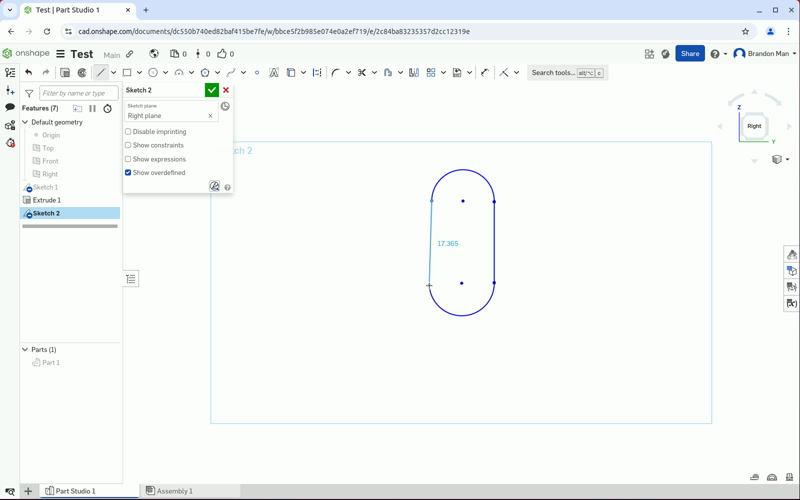
key_up(shift)
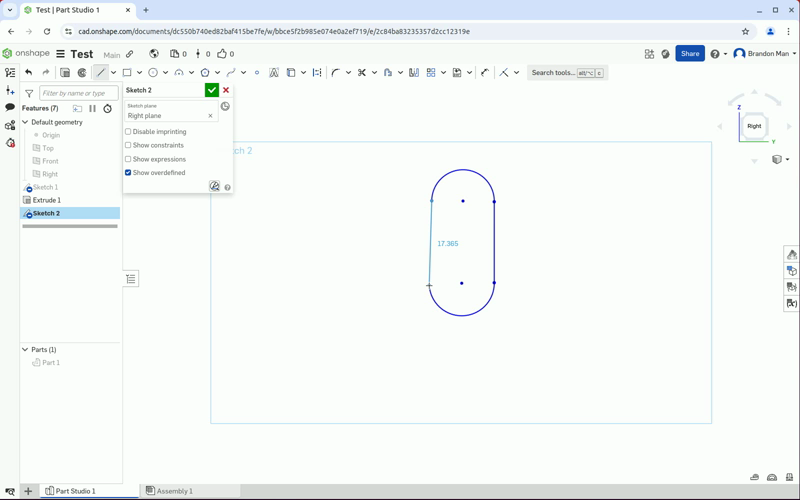
click(429, 285)
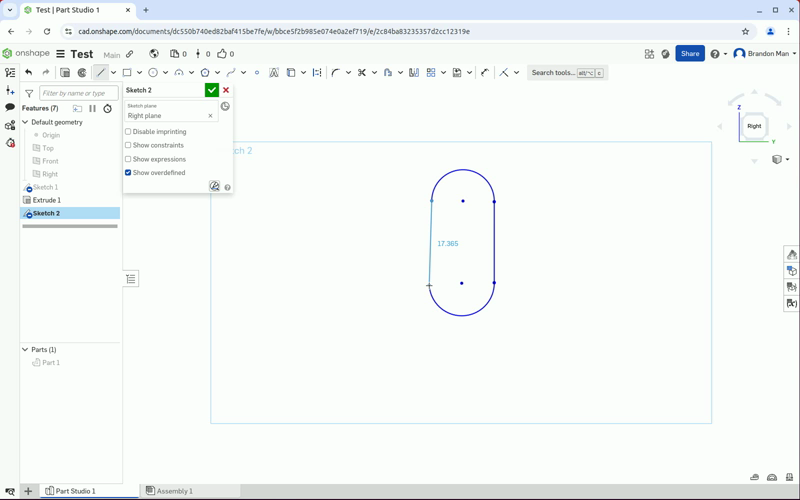
key(esc)
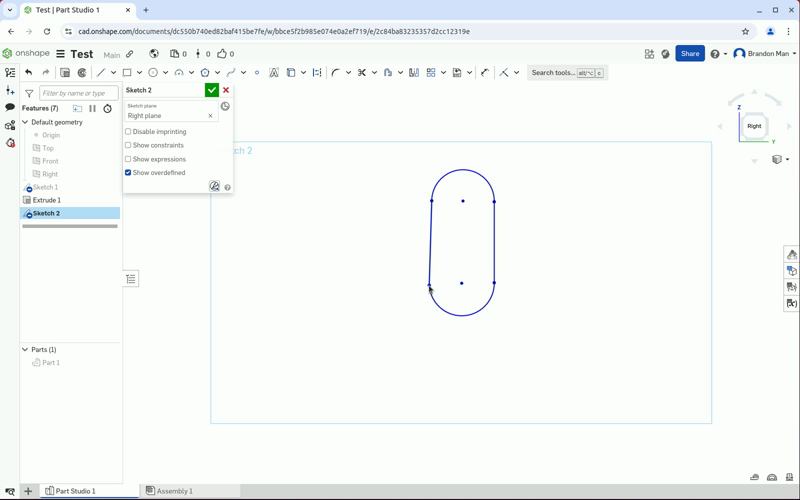
mouse_move(454, 298)
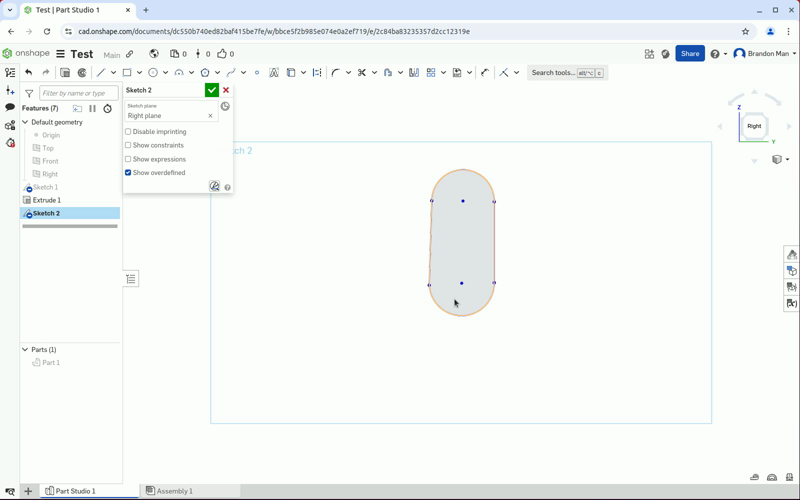
click(454, 298)
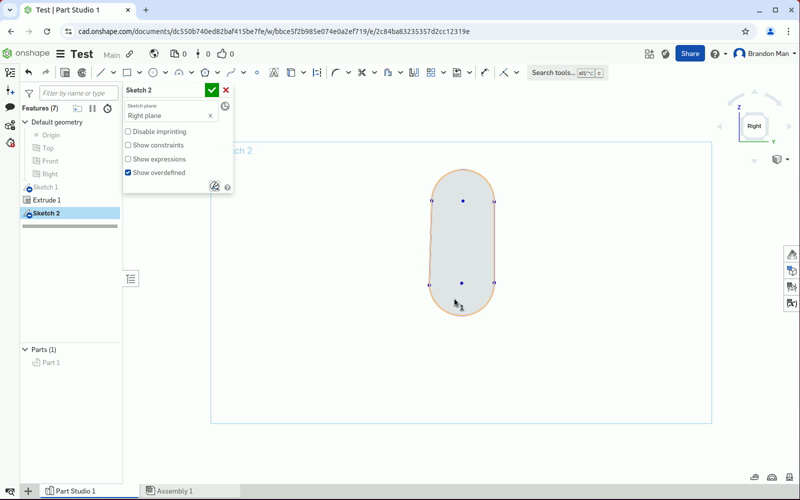
mouse_move(73, 352)
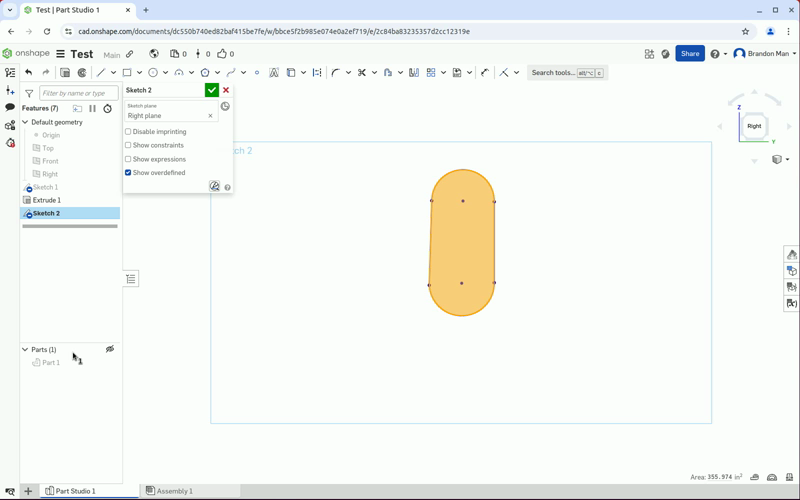
key(shift+y)
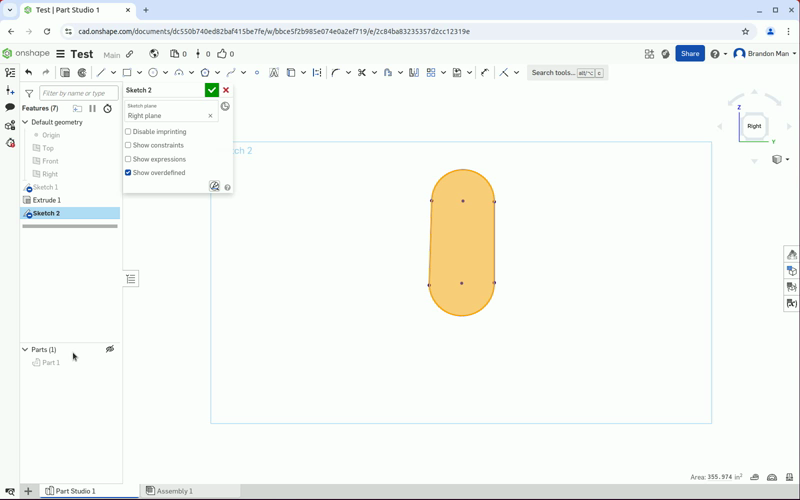
key(shift+e)
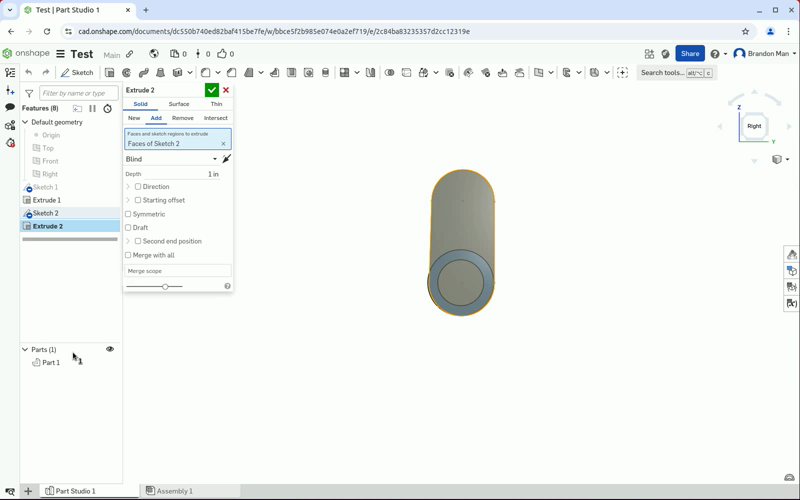
mouse_move(143, 106)
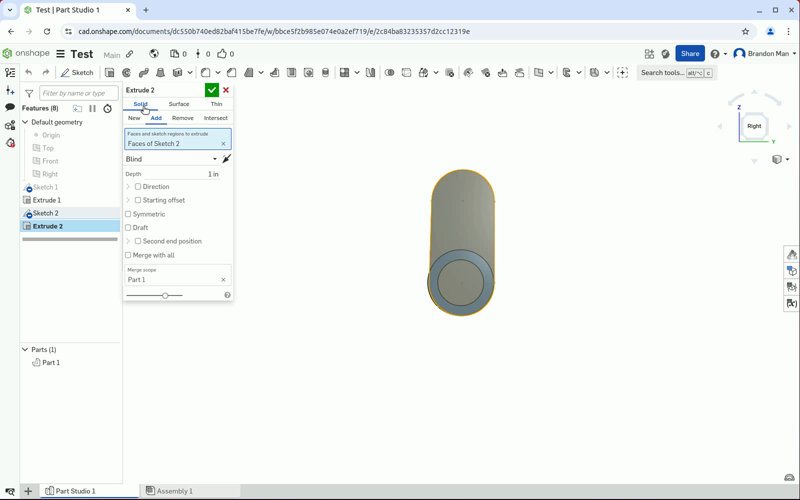
click(143, 106)
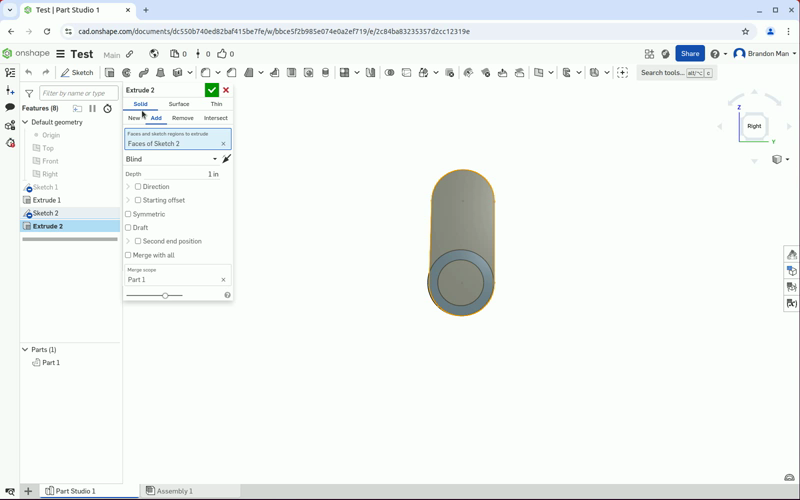
mouse_move(137, 120)
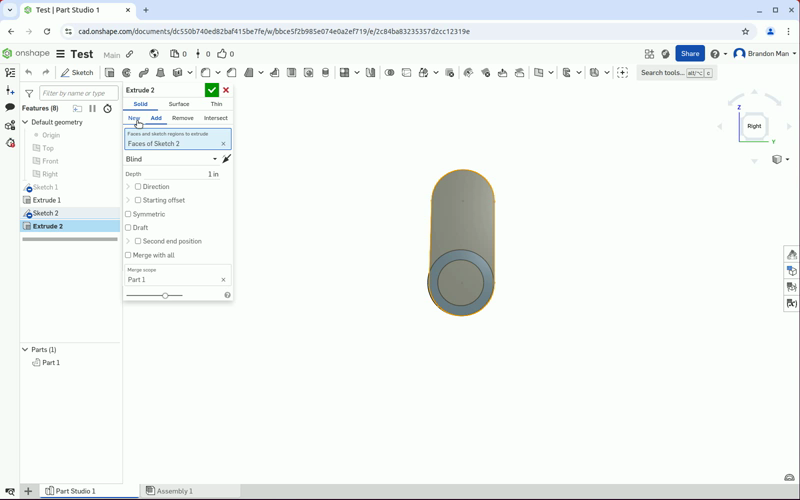
click(137, 120)
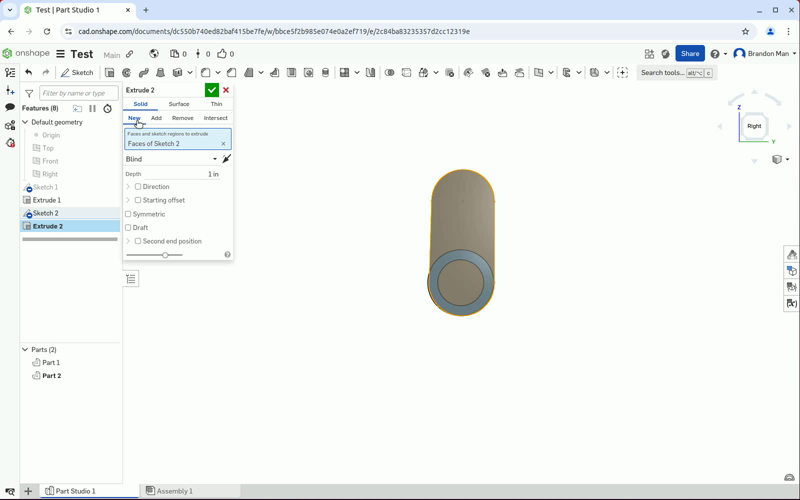
key(tab, 4)
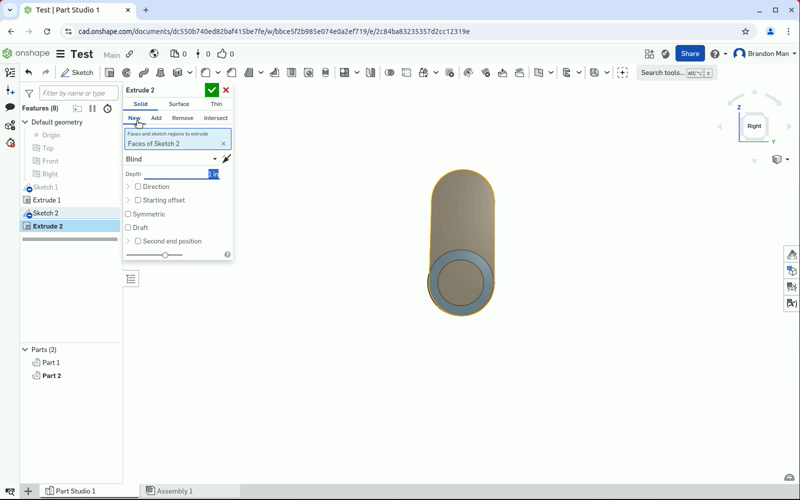
text(5.536)
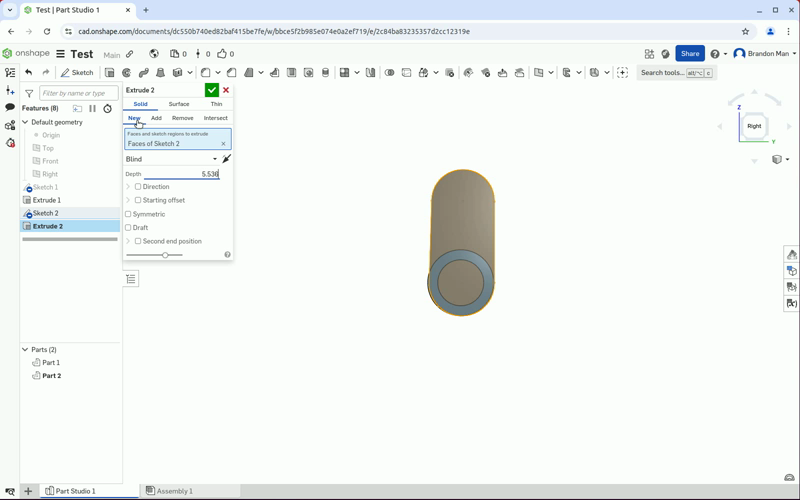
key(enter)
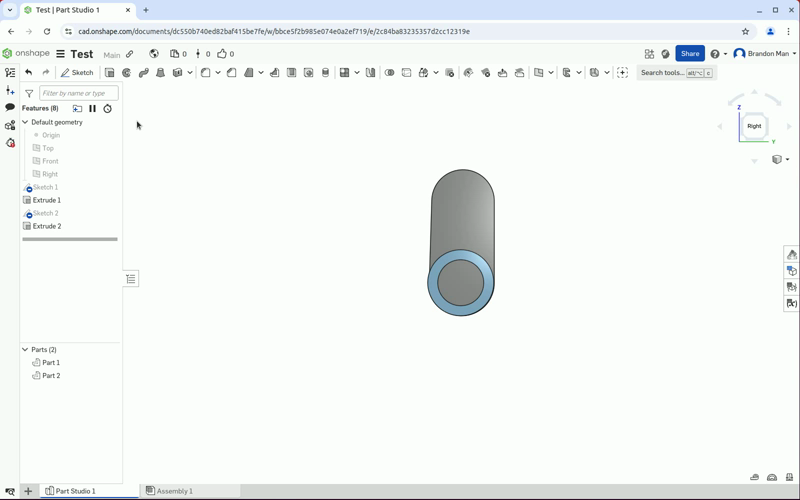
key(shift+h)
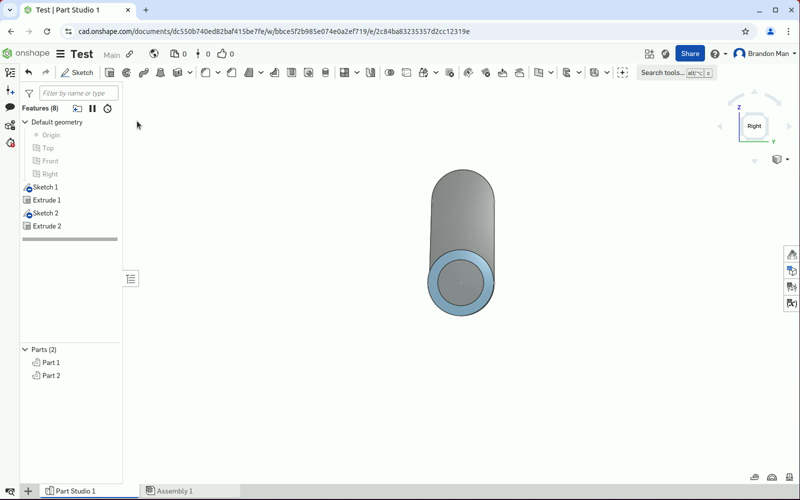
key(shift+h)
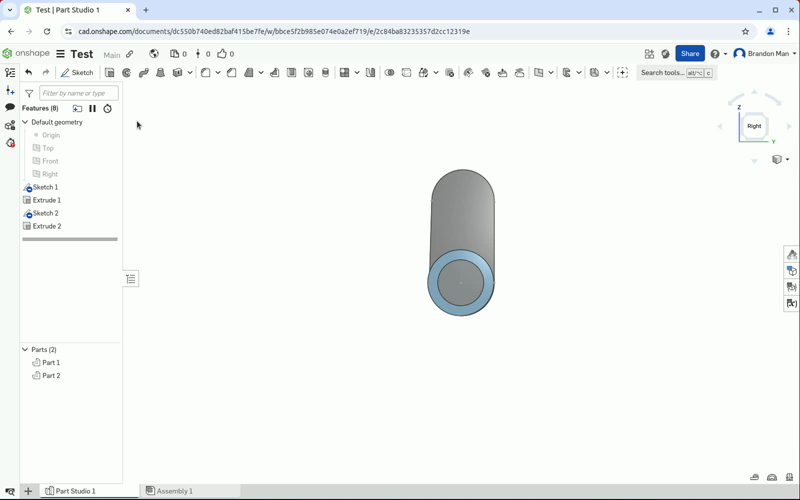
key(shift+7)
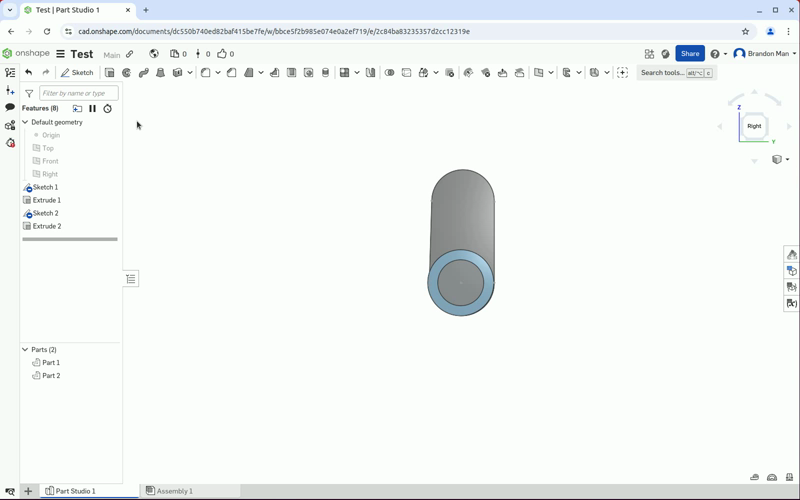
key(right, 2)
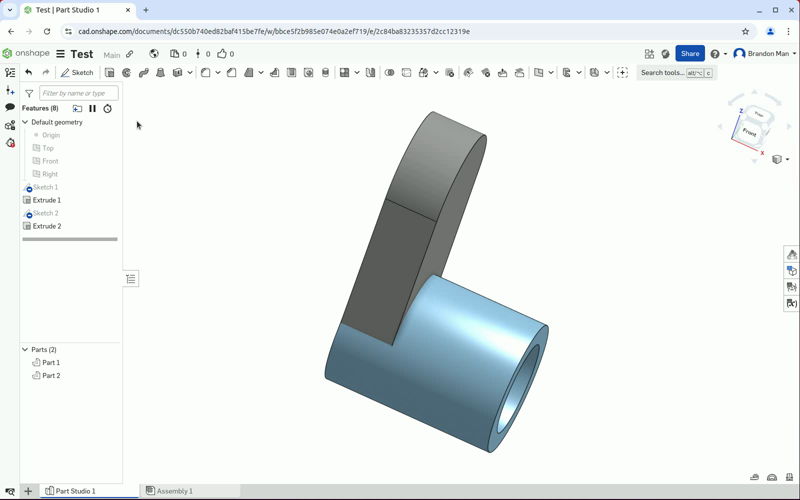
key(down, 2)
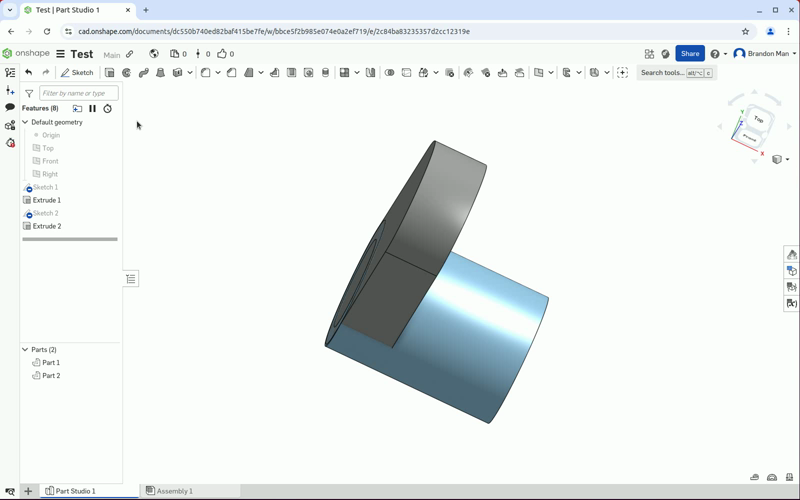
key(up, 2)
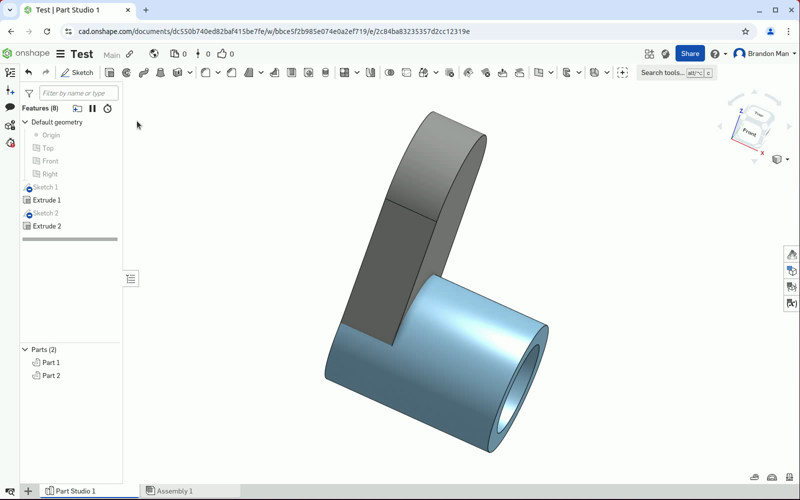
key(left, 2)
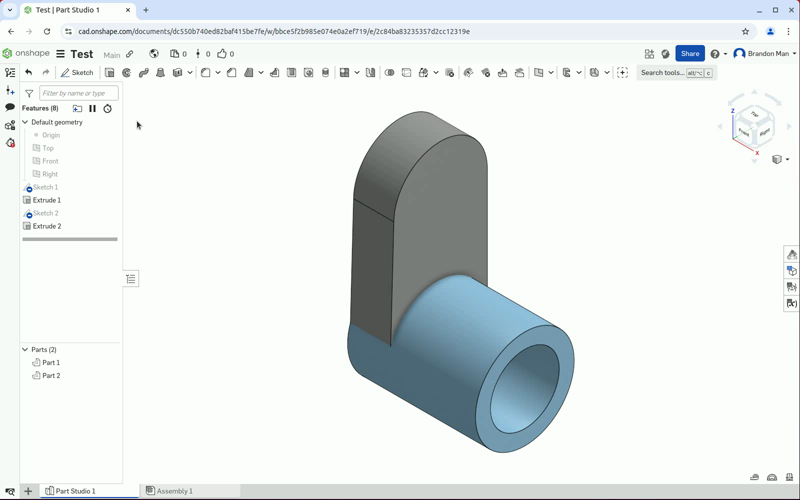
mouse_move(73, 189)
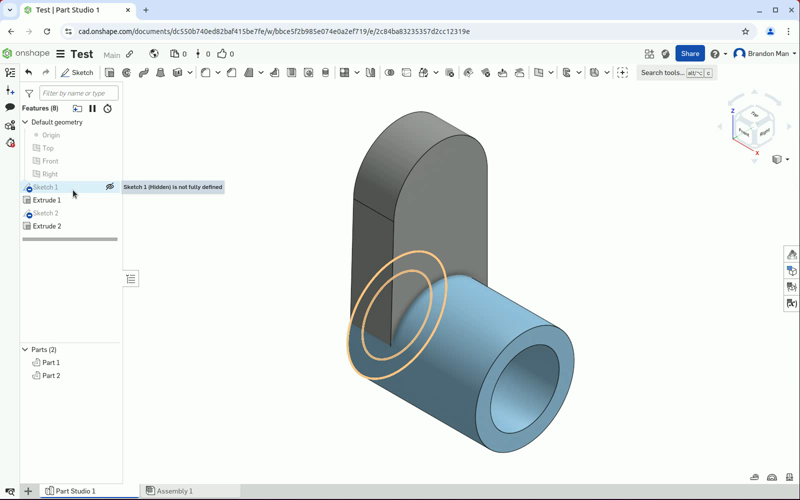
click(73, 189)